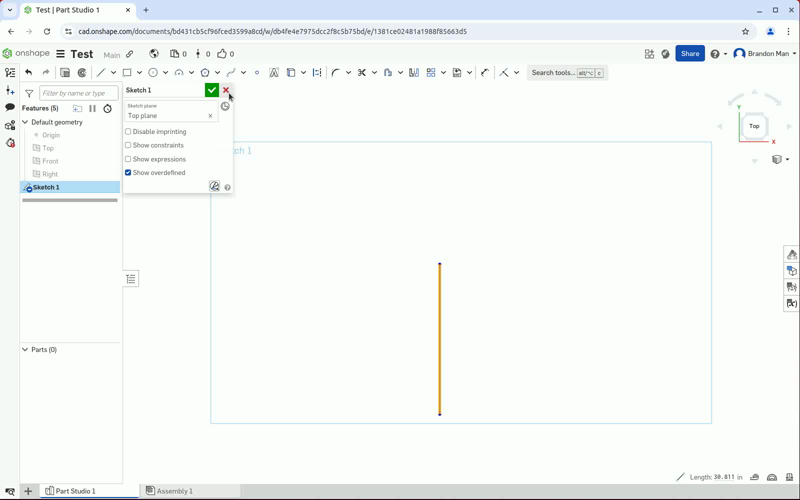
key(shift+h)
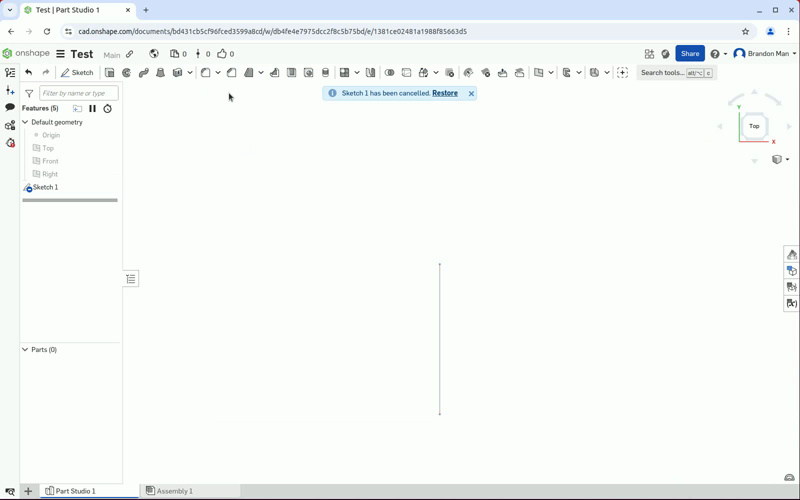
key(shift+s)
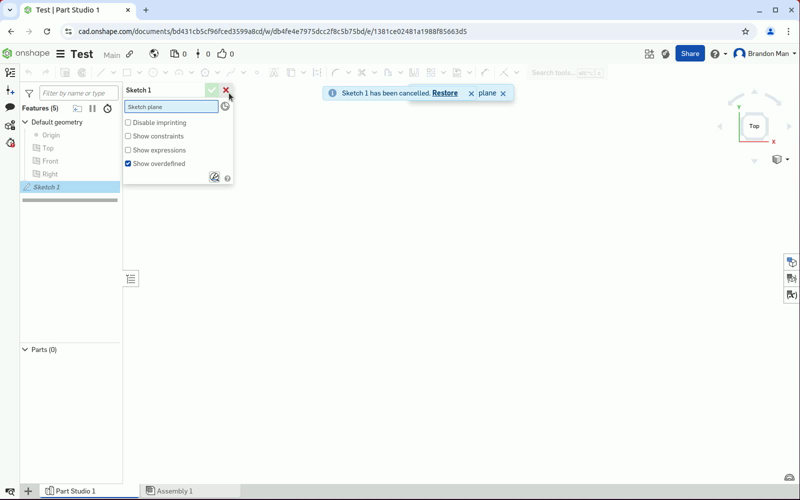
mouse_move(73, 150)
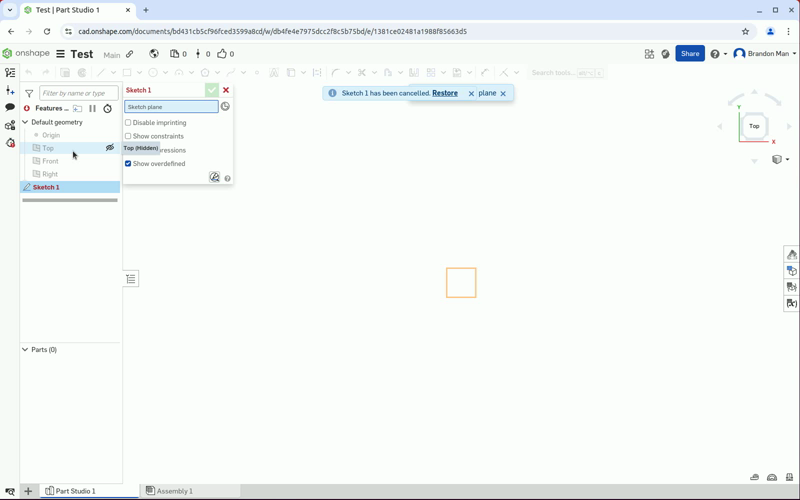
click(73, 150)
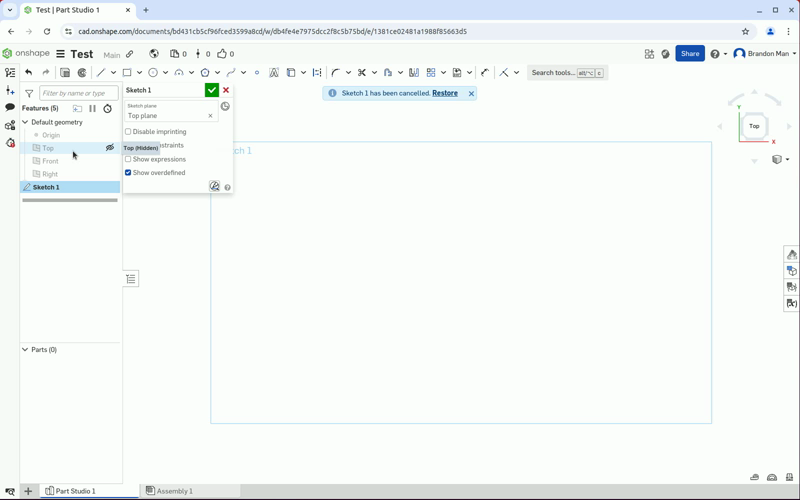
mouse_move(73, 352)
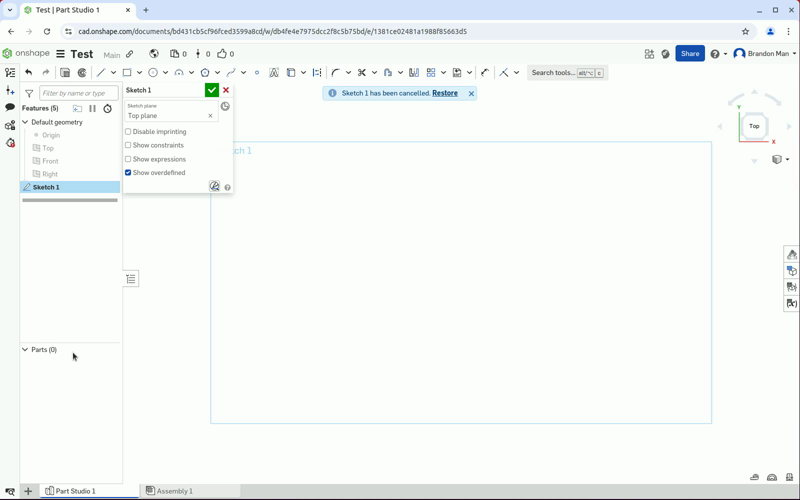
key(y)
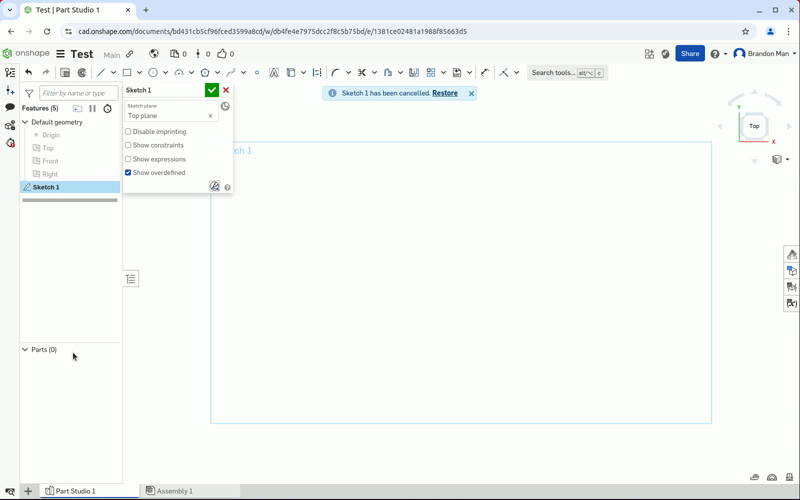
key(l)
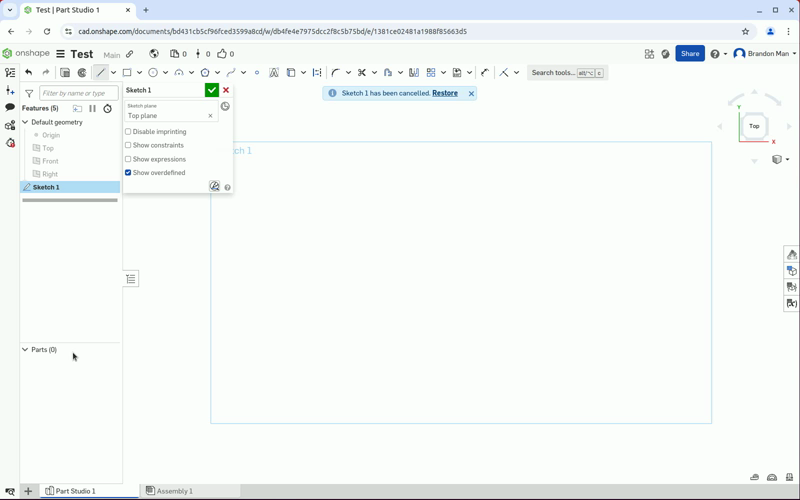
key_down(shift)
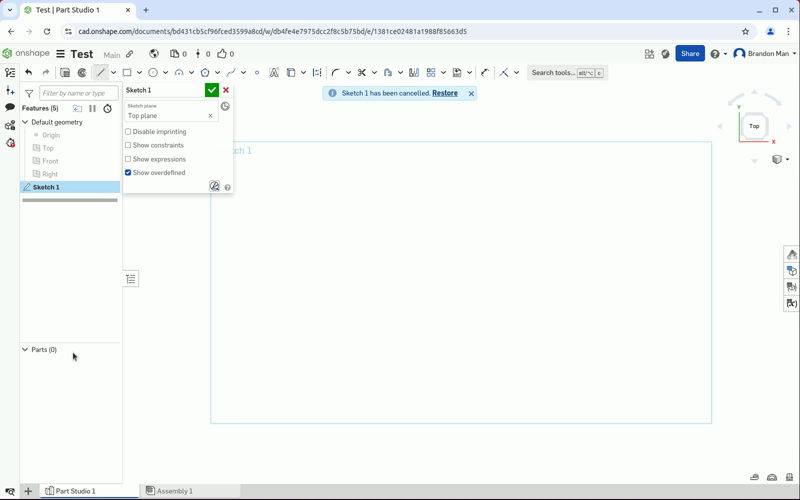
mouse_move(348, 395)
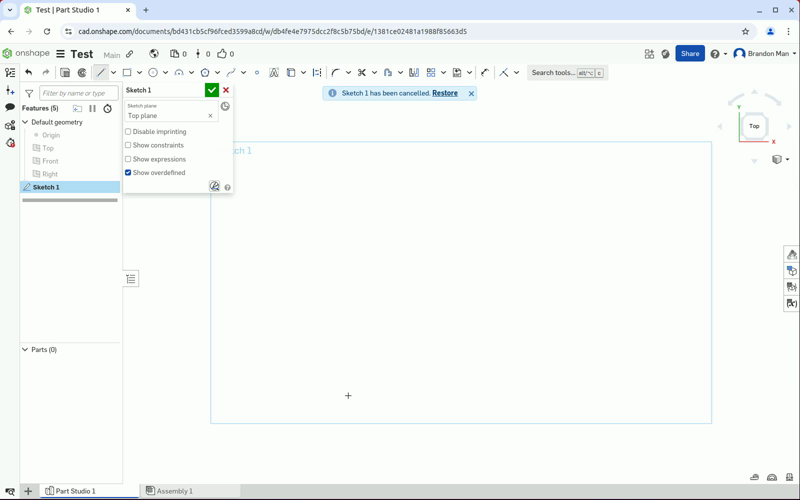
click(348, 395)
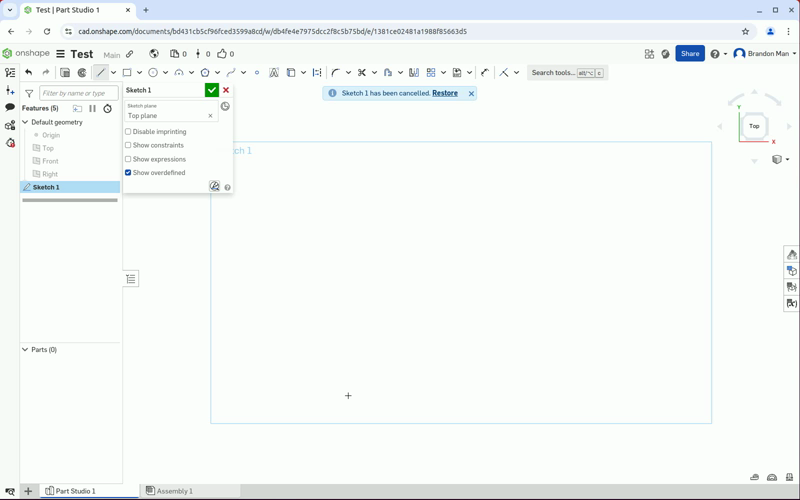
key_up(shift)
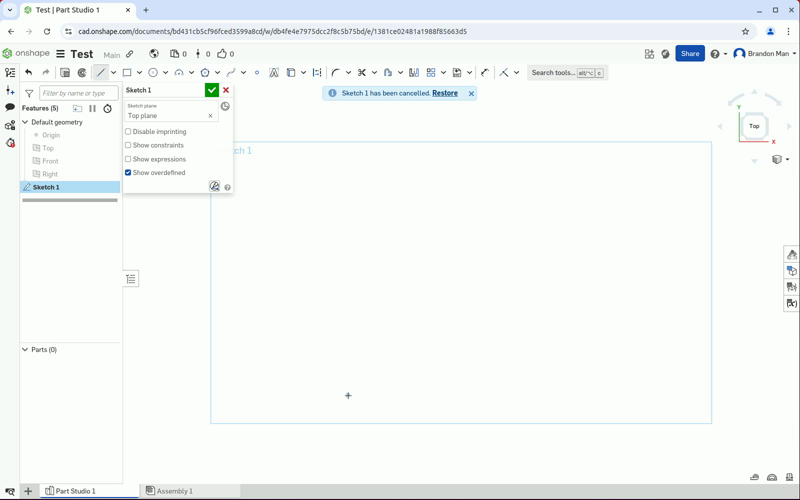
key_down(shift)
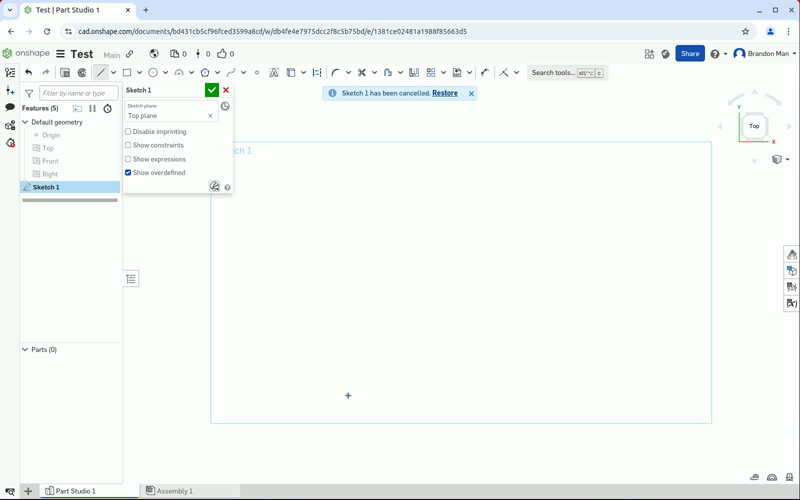
mouse_move(572, 395)
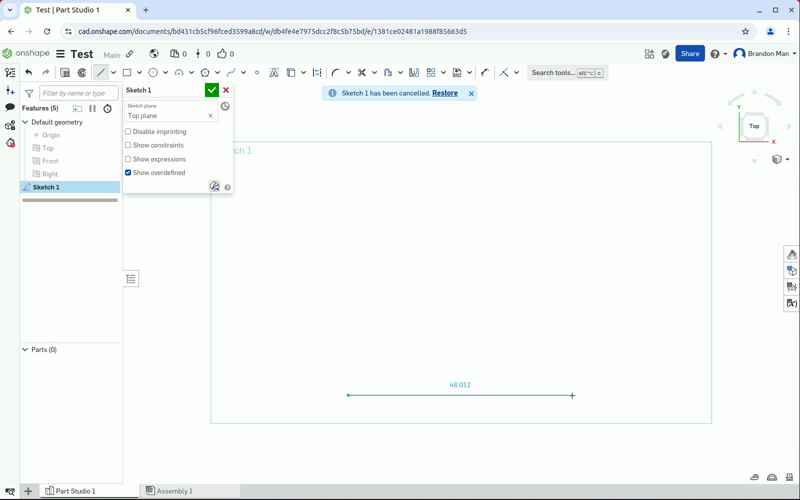
click(572, 395)
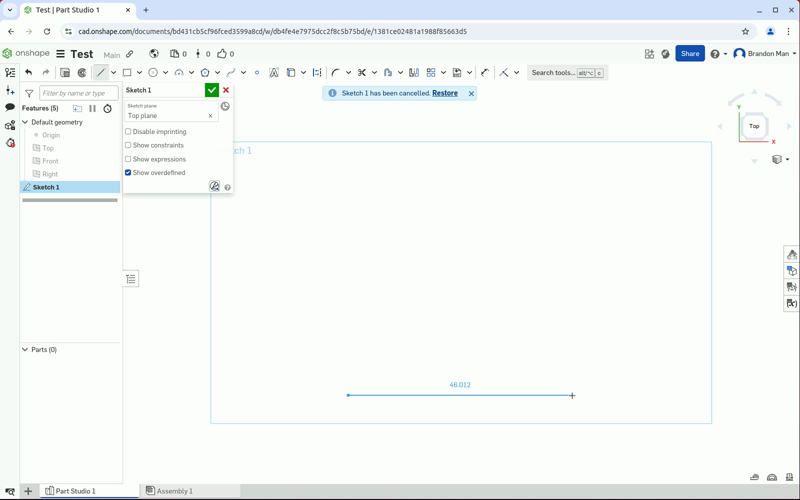
key_up(shift)
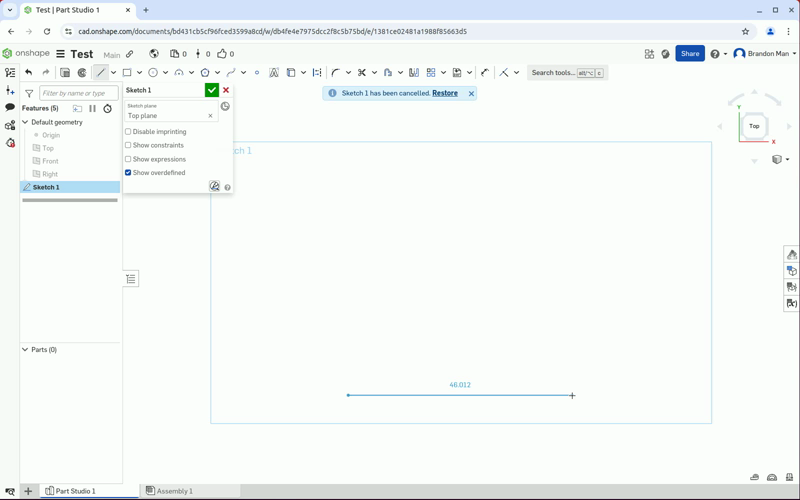
key_down(shift)
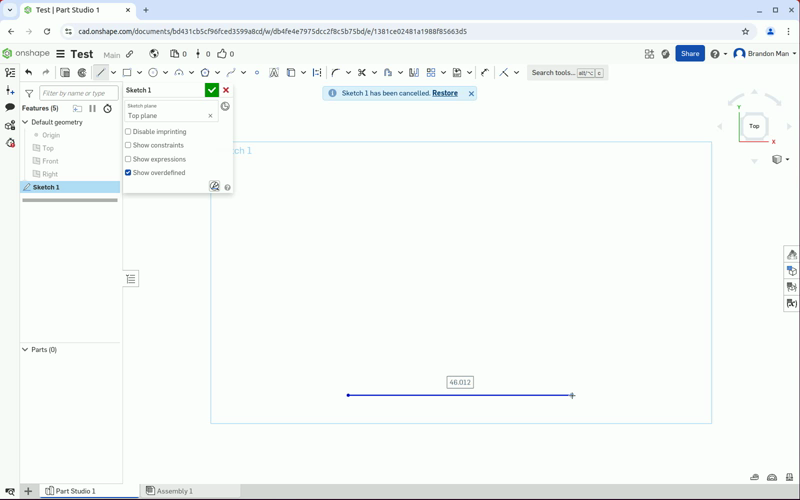
mouse_move(572, 171)
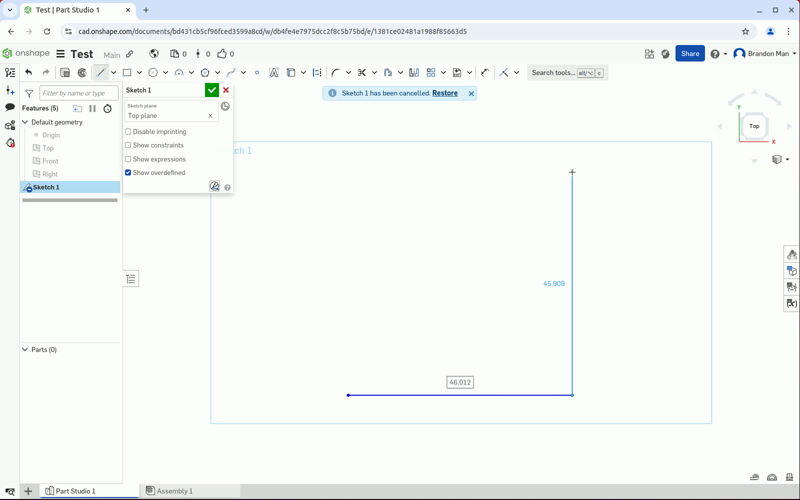
click(572, 171)
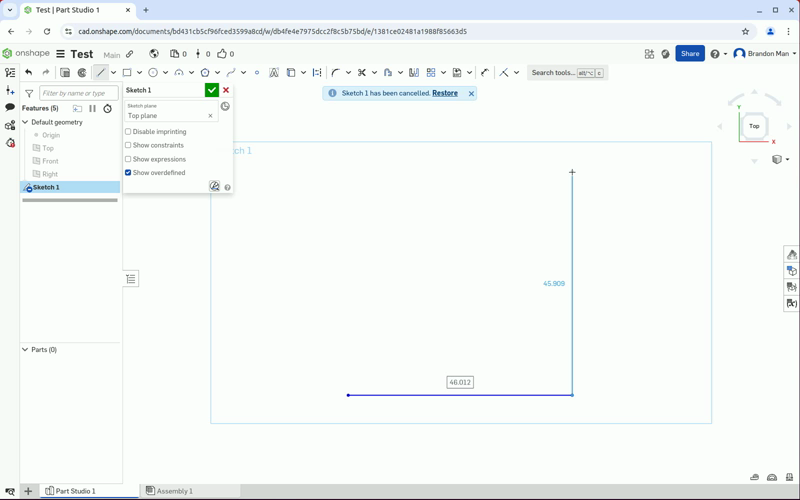
key_up(shift)
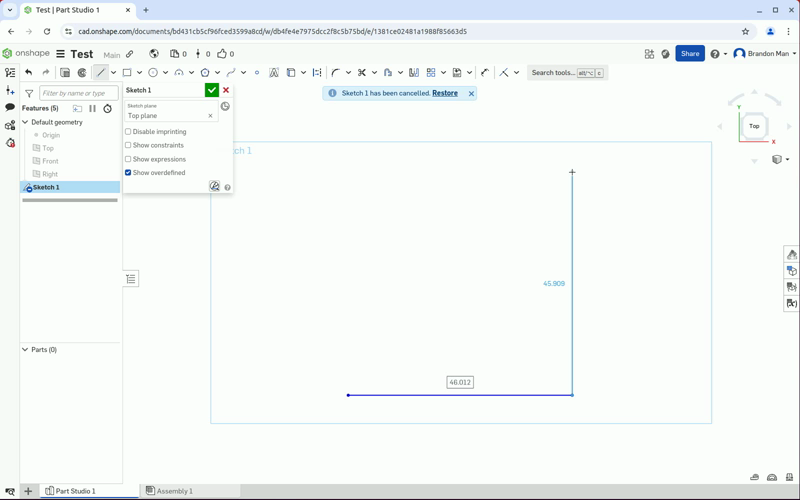
key_down(shift)
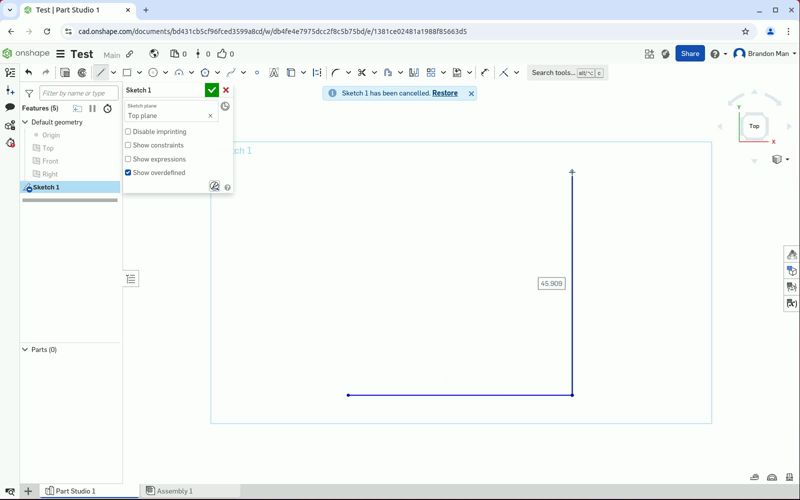
mouse_move(348, 171)
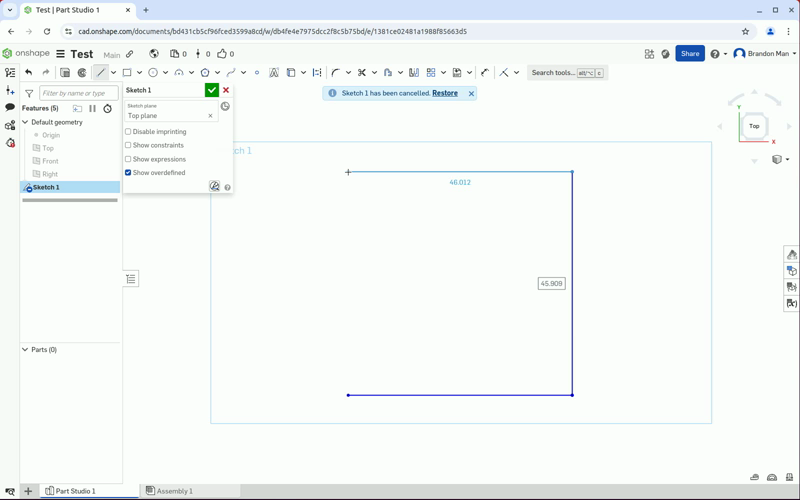
click(348, 171)
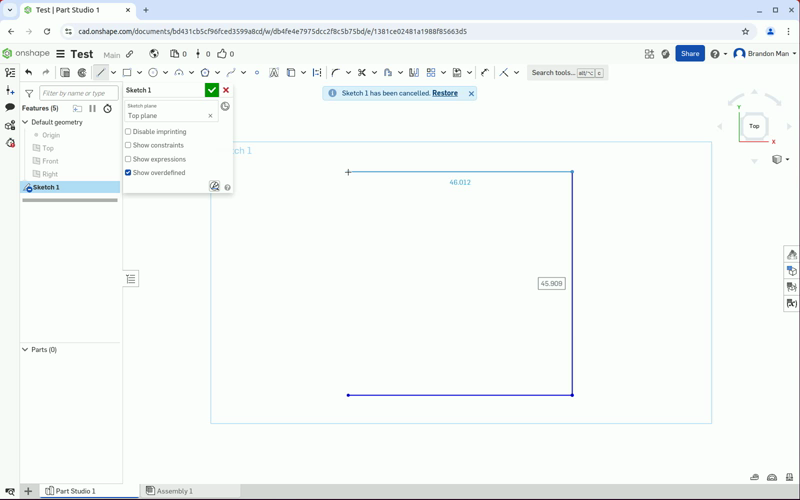
key_up(shift)
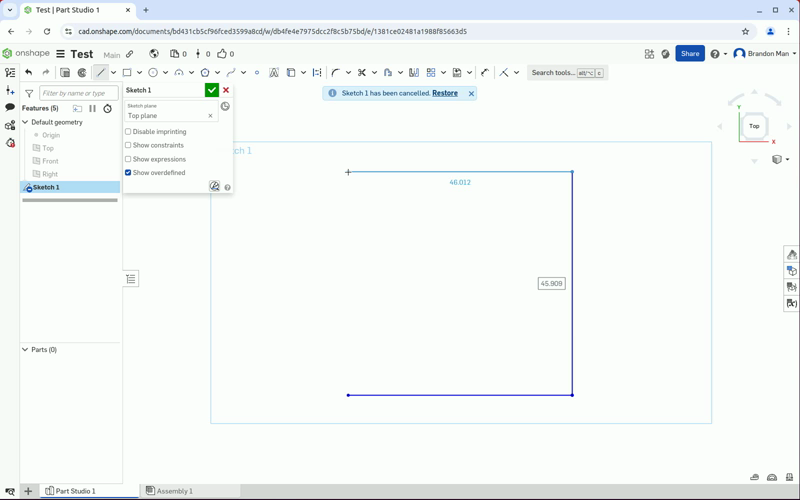
key_down(shift)
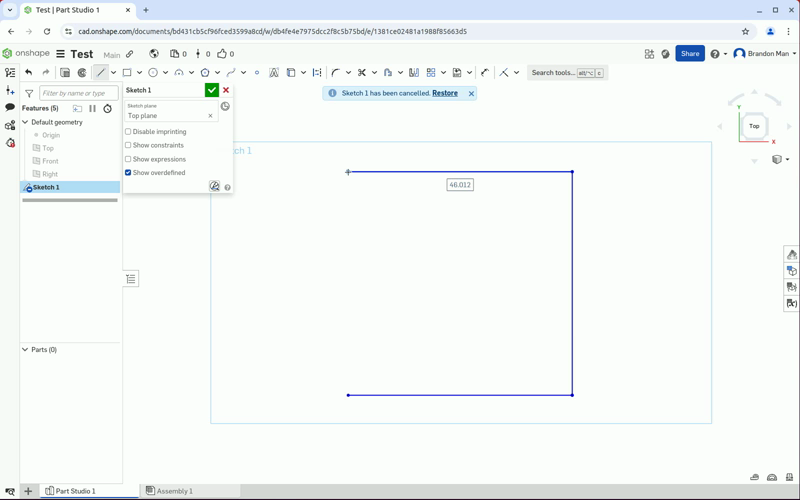
mouse_move(348, 395)
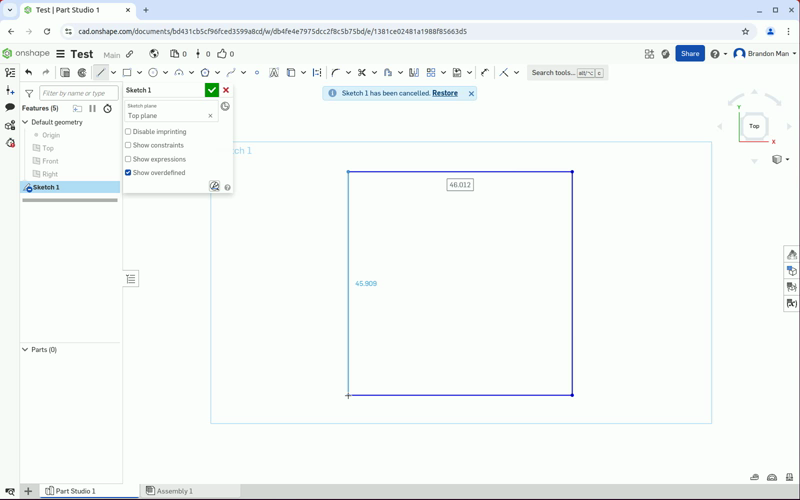
key_up(shift)
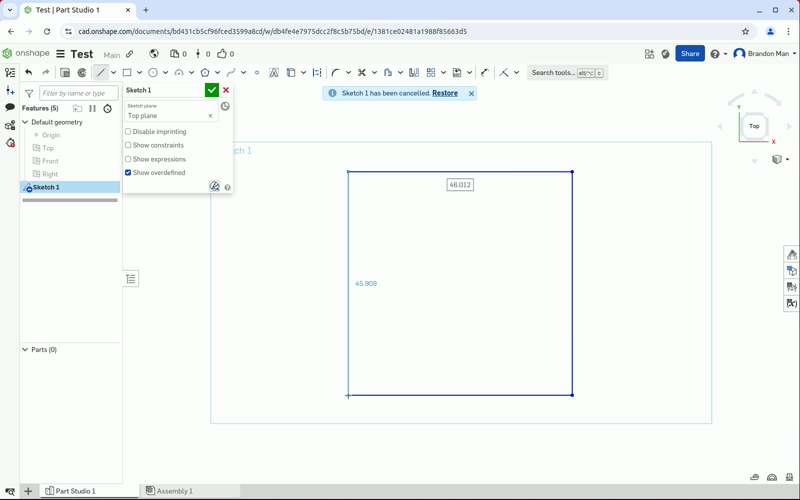
click(348, 395)
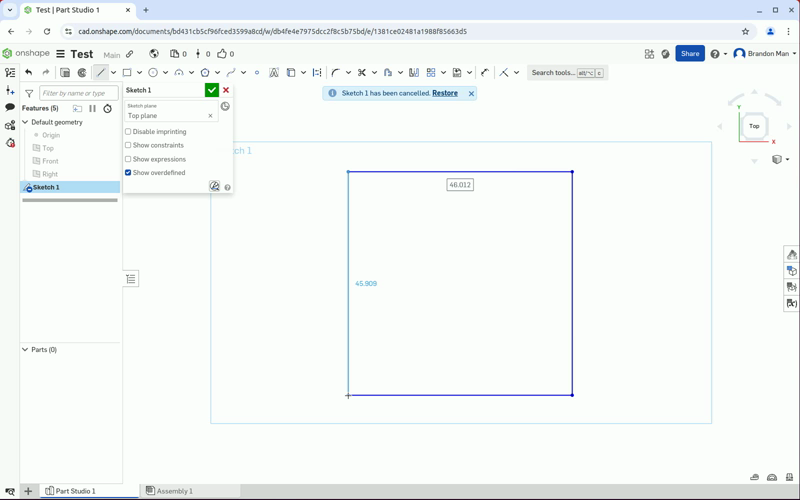
key(esc)
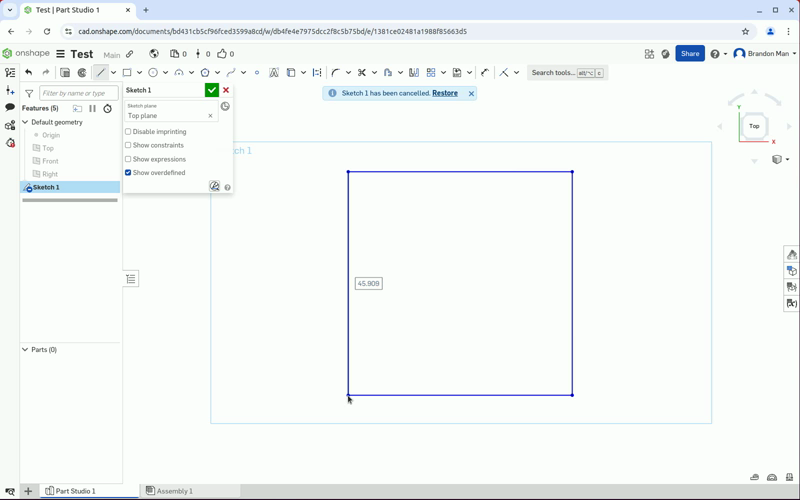
mouse_move(432, 336)
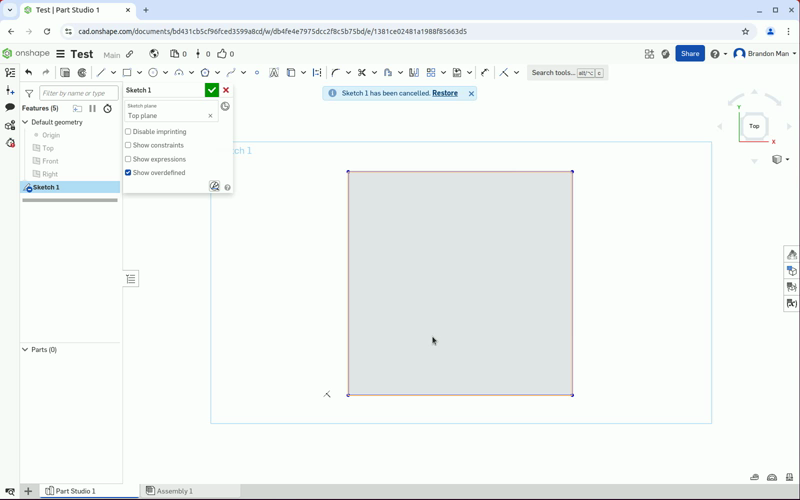
click(432, 336)
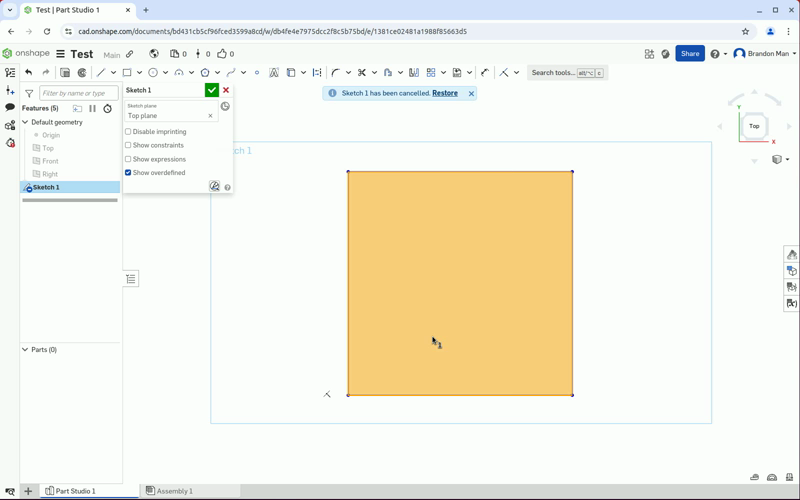
mouse_move(73, 352)
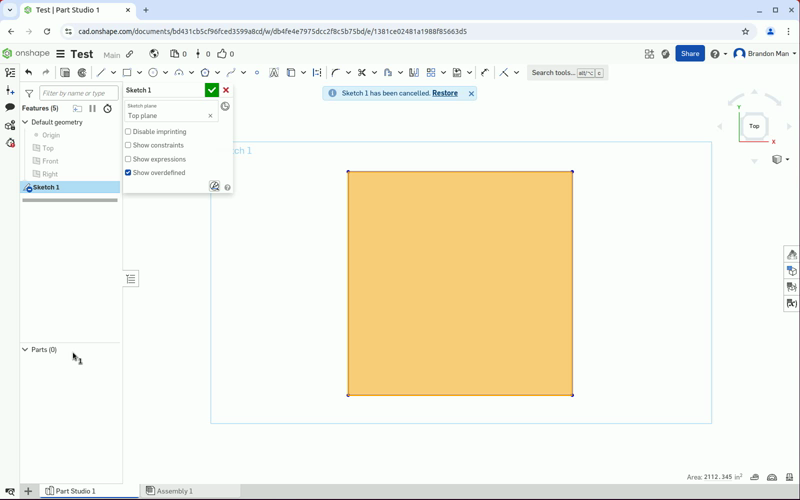
key(shift+y)
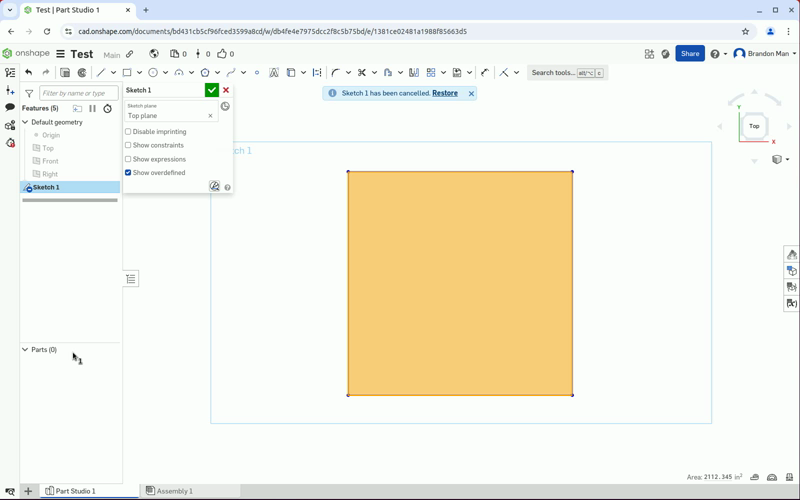
key(shift+e)
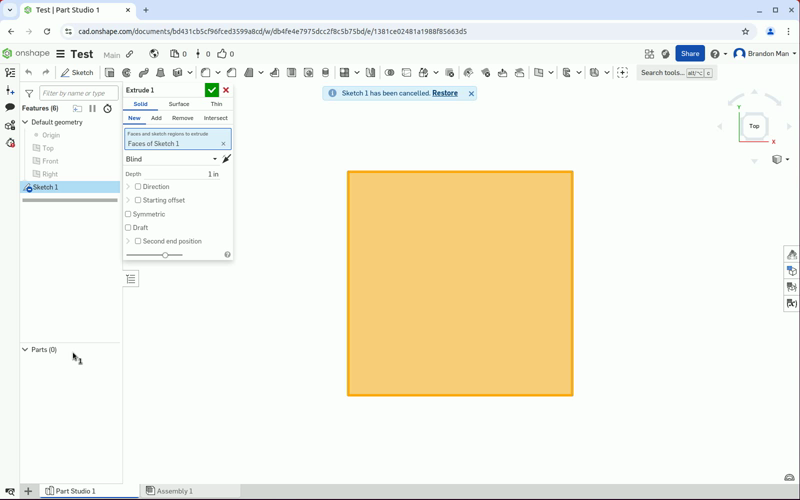
mouse_move(143, 106)
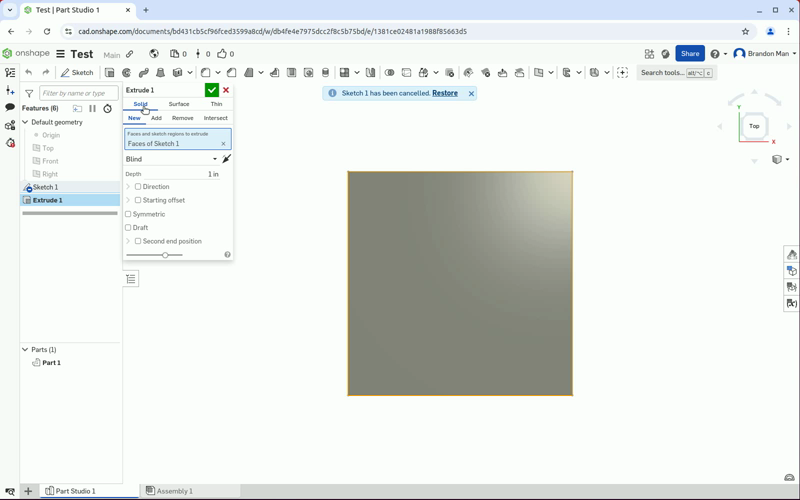
click(143, 106)
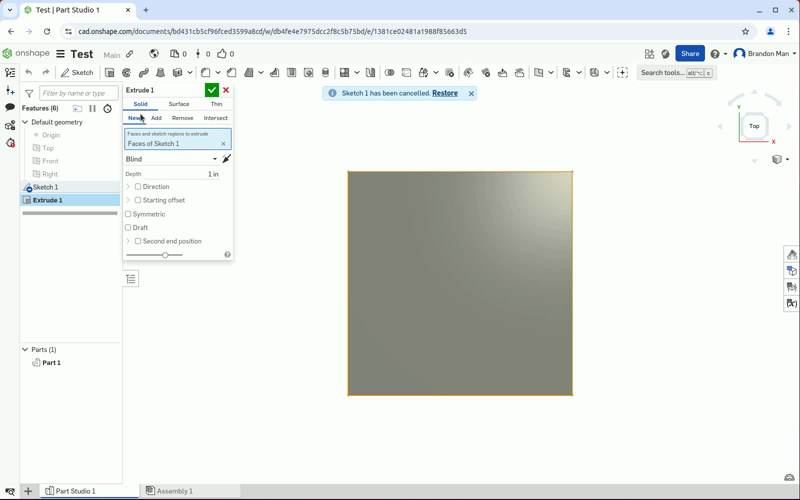
mouse_move(137, 120)
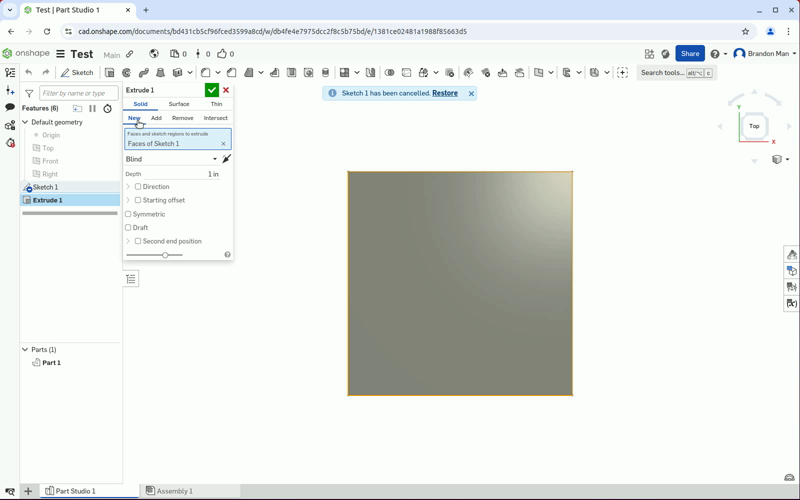
click(137, 120)
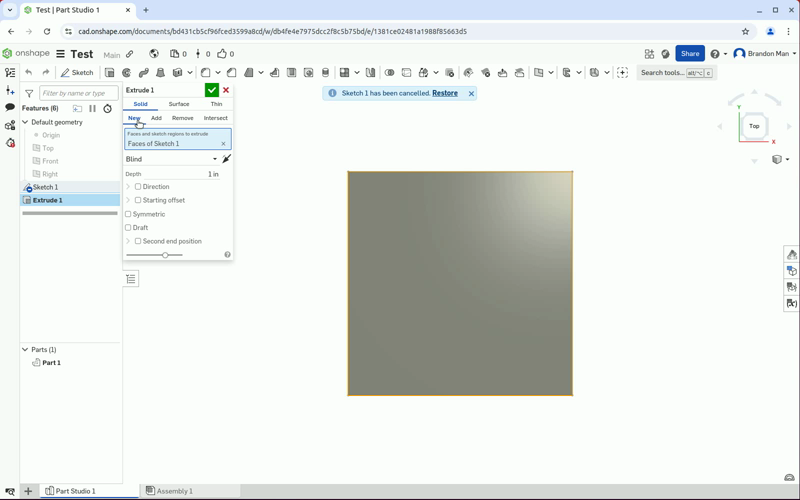
key(tab, 4)
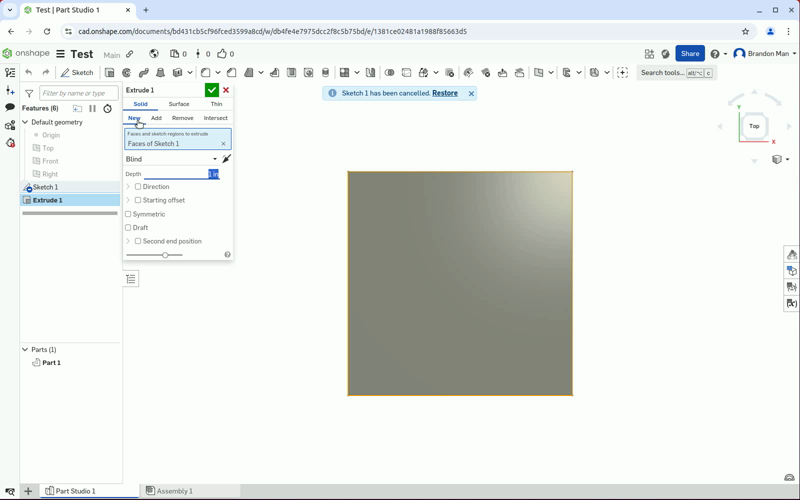
text(9.147)
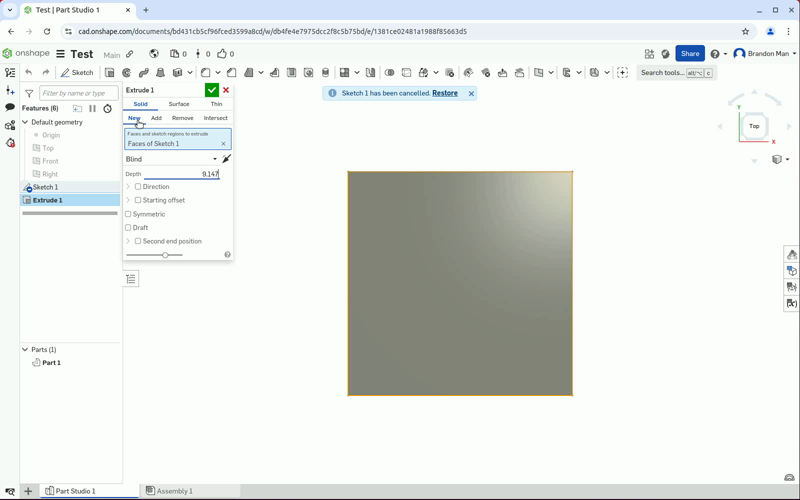
key(enter)
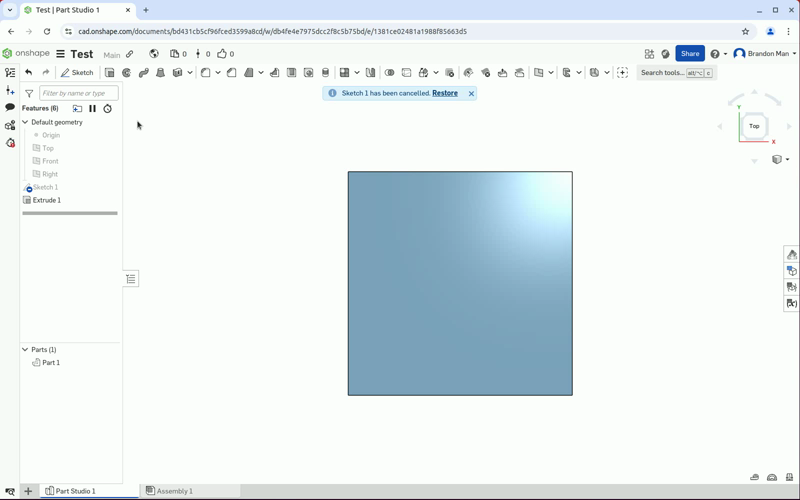
key(shift+h)
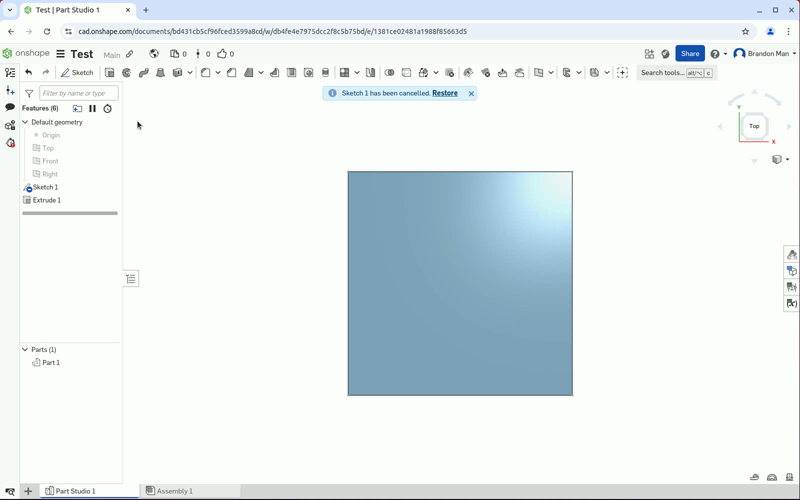
key(shift+h)
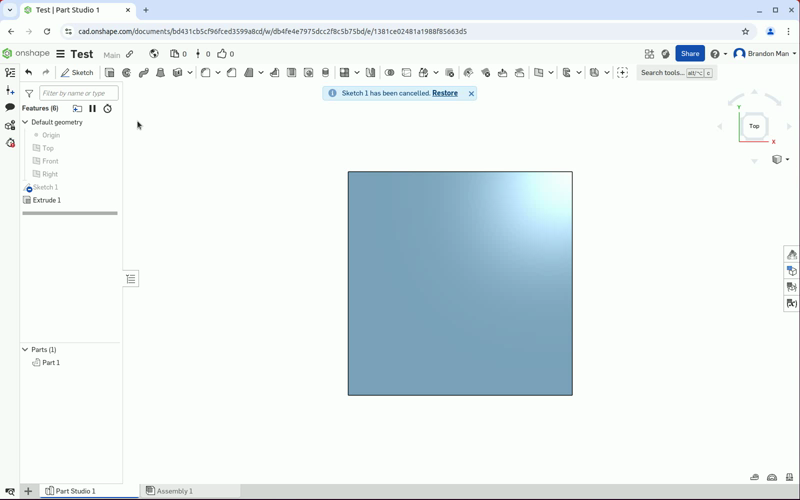
mouse_move(73, 189)
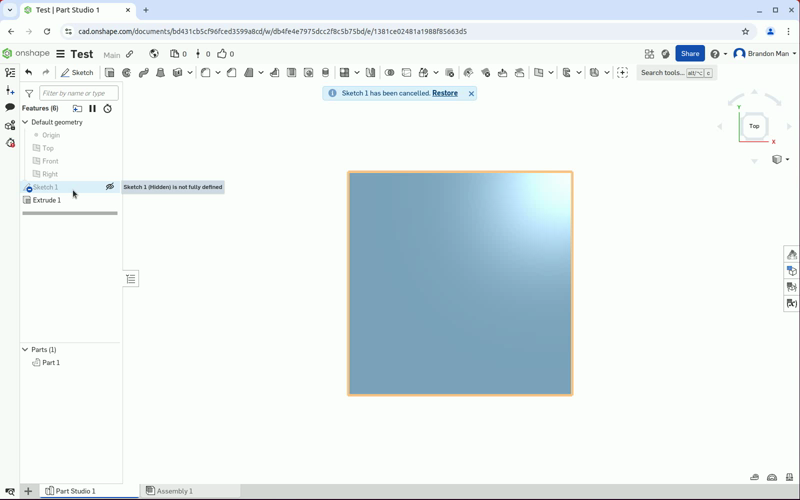
click(73, 189)
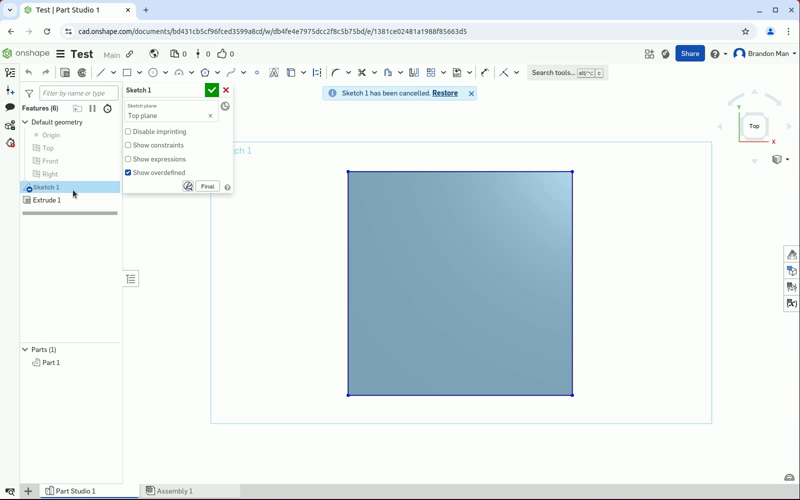
mouse_move(229, 92)
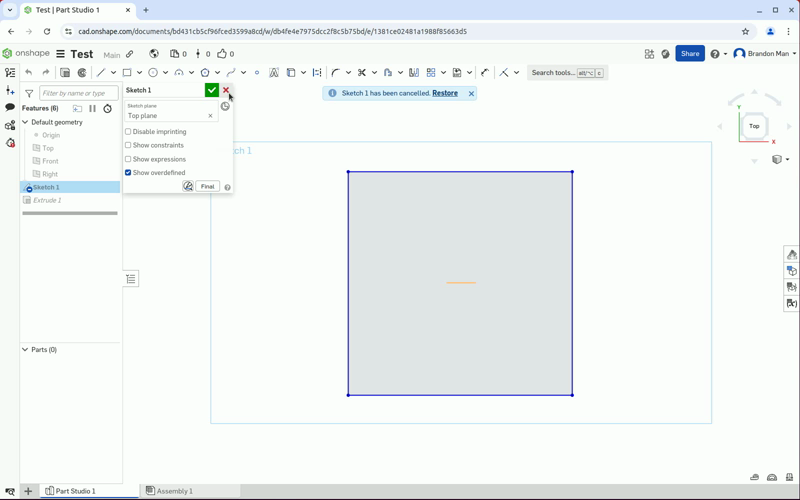
click(229, 92)
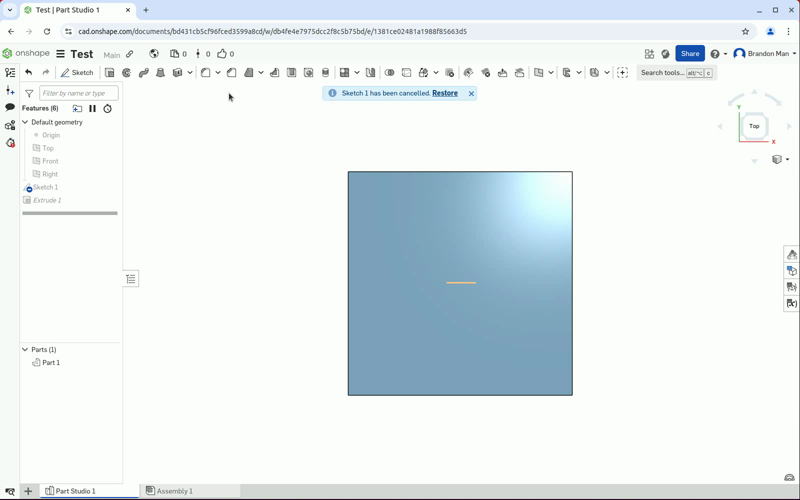
mouse_move(541, 75)
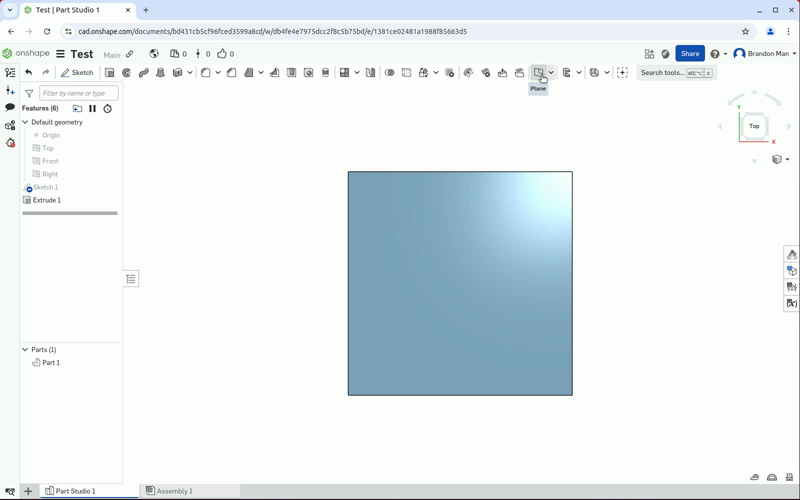
click(541, 75)
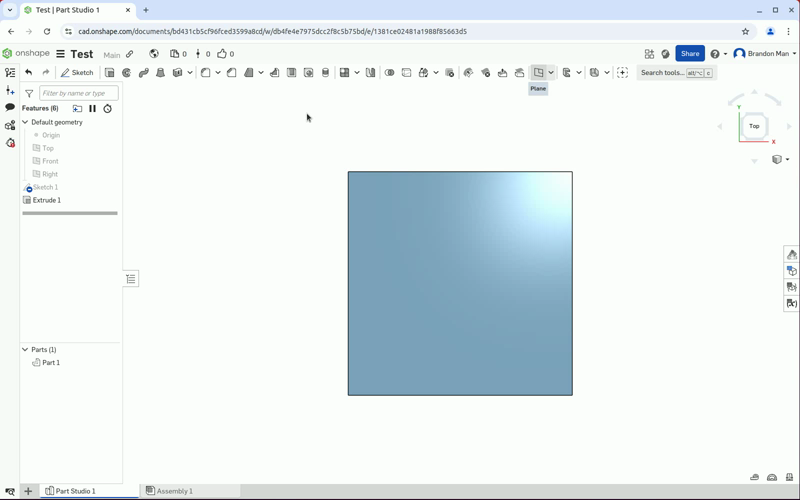
mouse_move(73, 150)
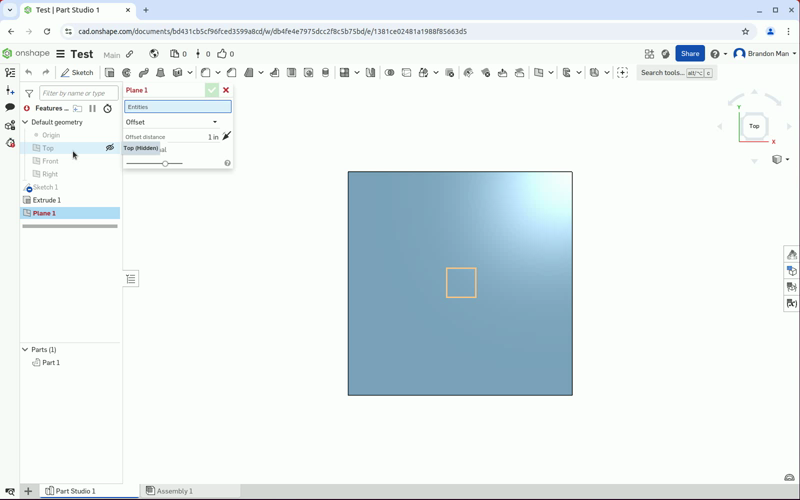
click(73, 150)
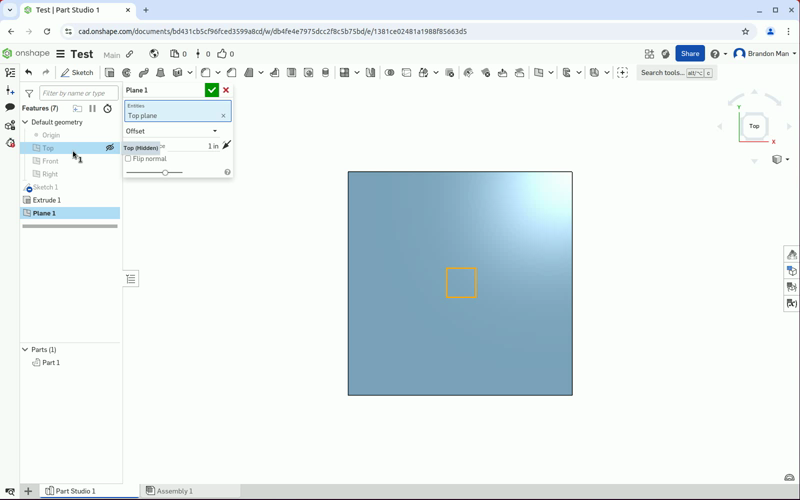
key(tab, 2)
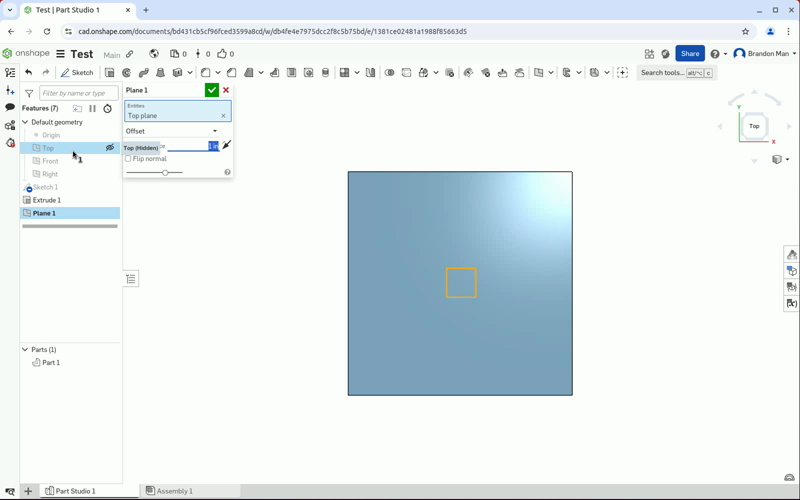
text(9.151)
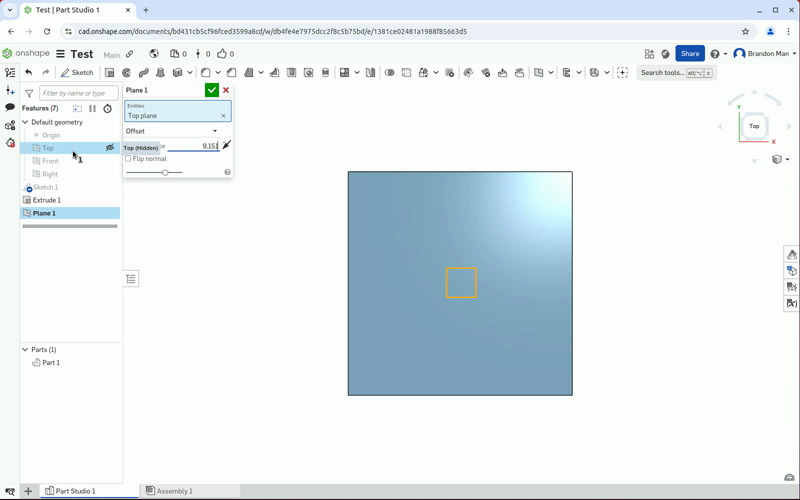
key(enter, 2)
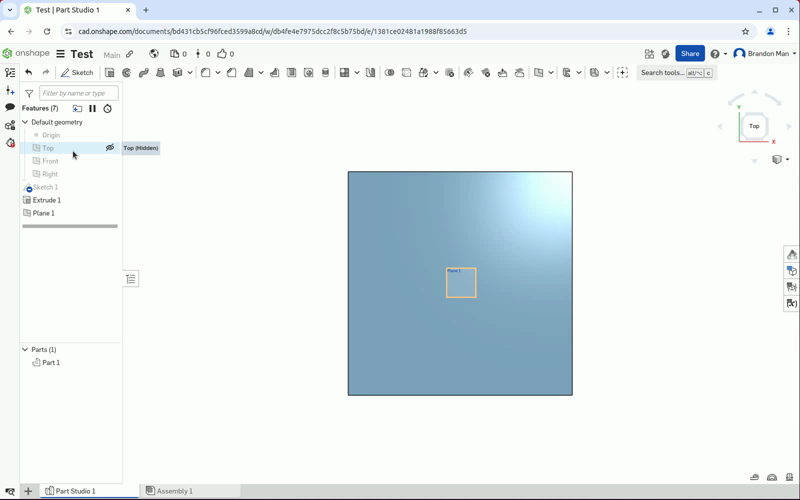
key(shift+s)
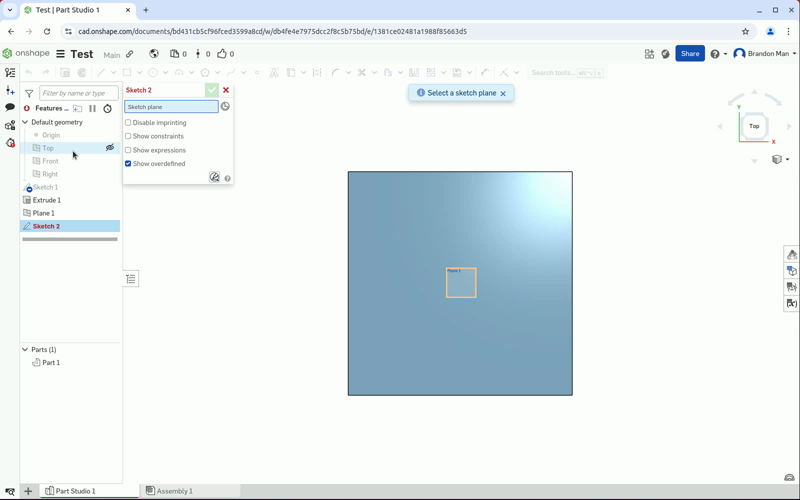
mouse_move(73, 215)
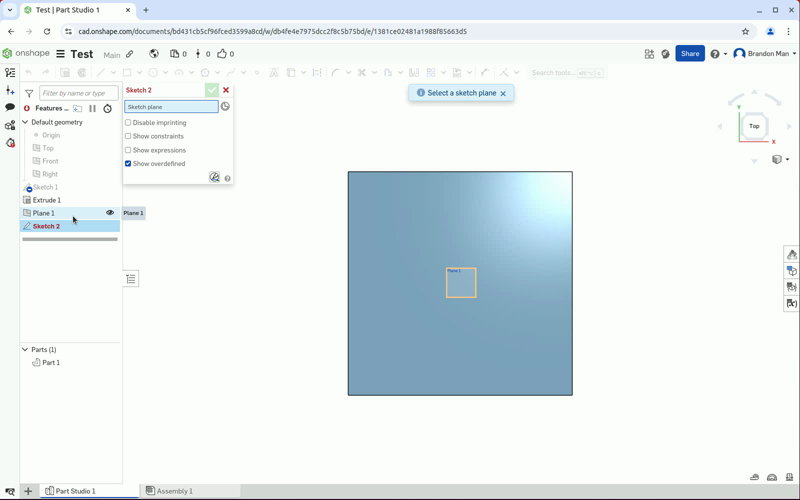
click(73, 215)
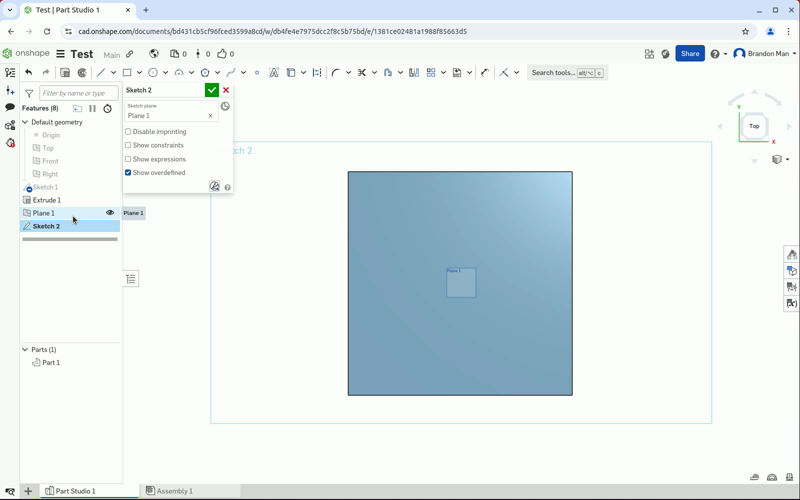
mouse_move(73, 352)
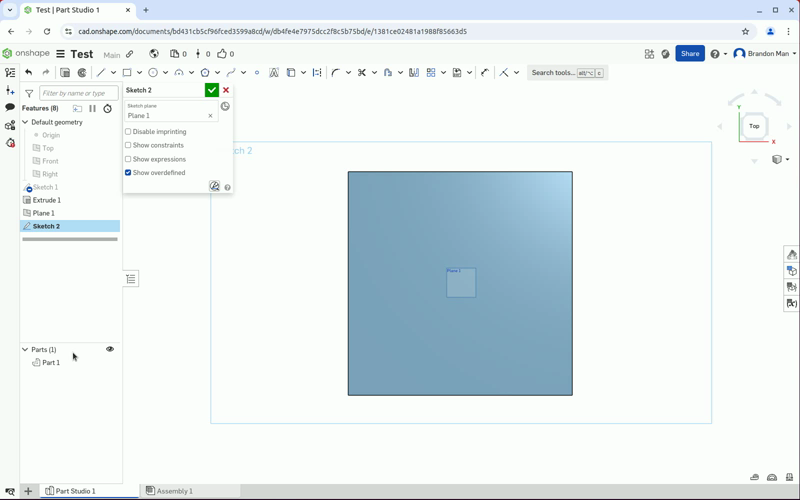
key(y)
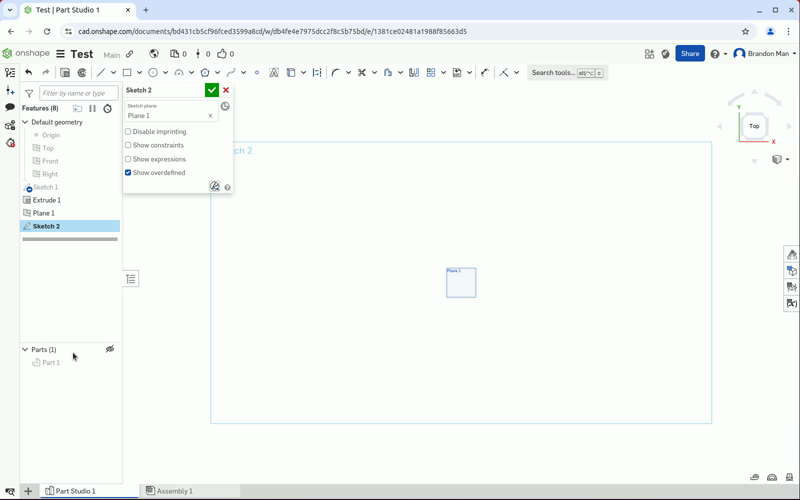
key(c)
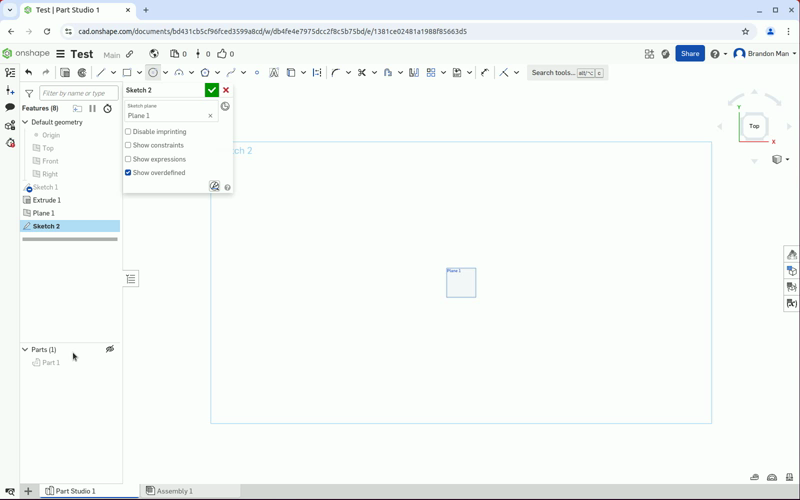
key_down(shift)
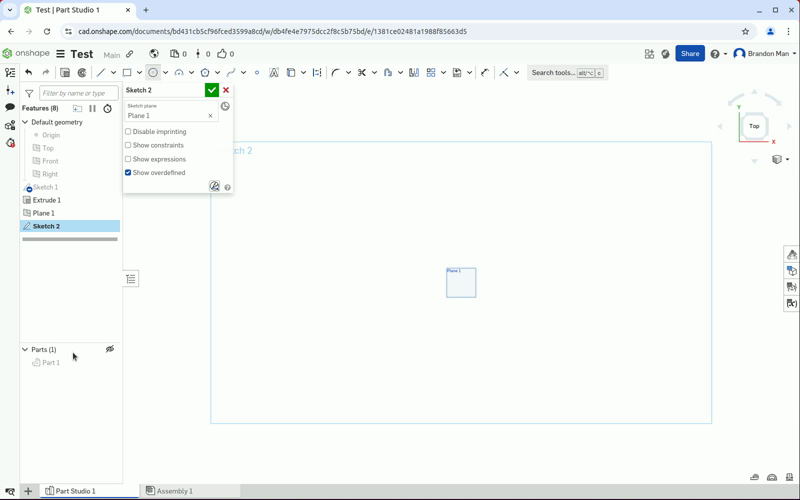
mouse_move(455, 282)
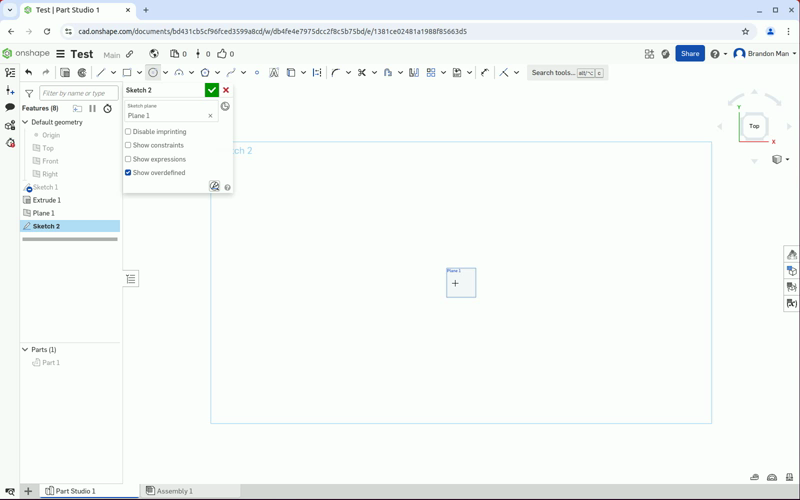
click(455, 282)
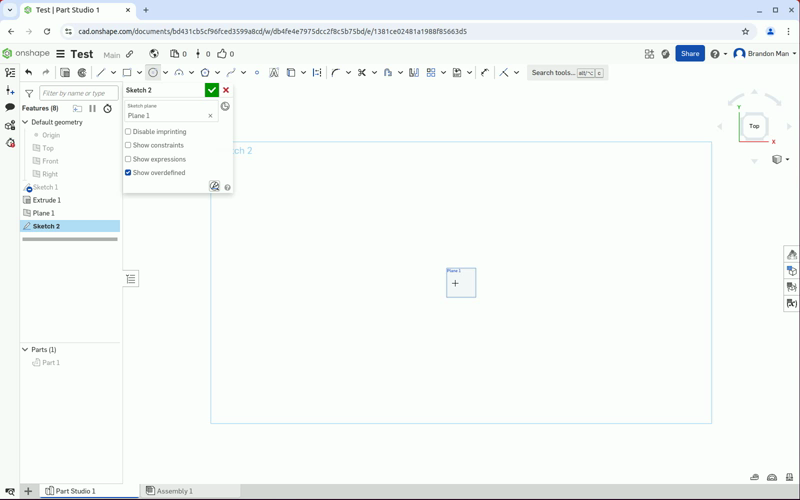
key_up(shift)
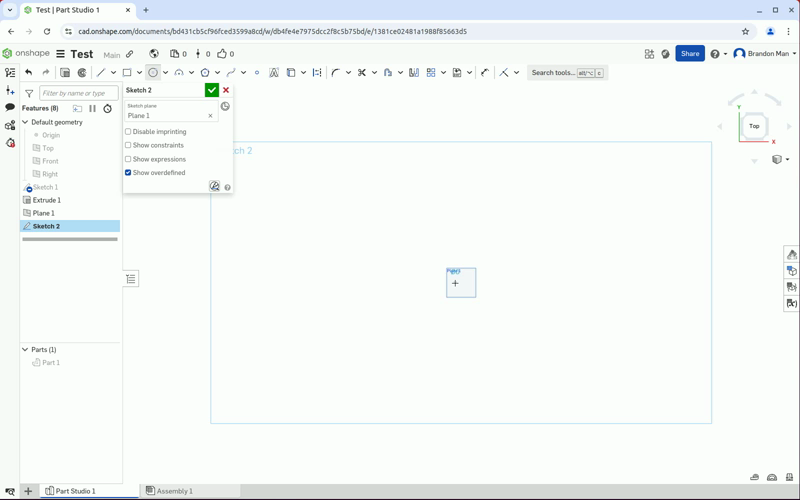
mouse_move(512, 282)
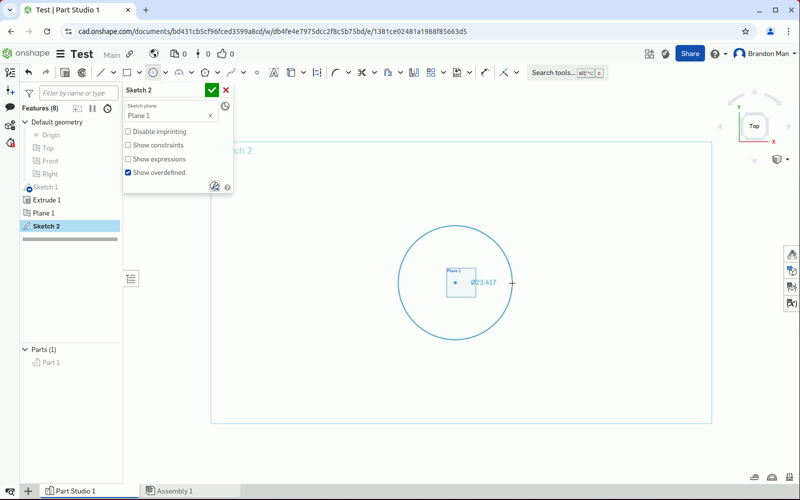
click(512, 282)
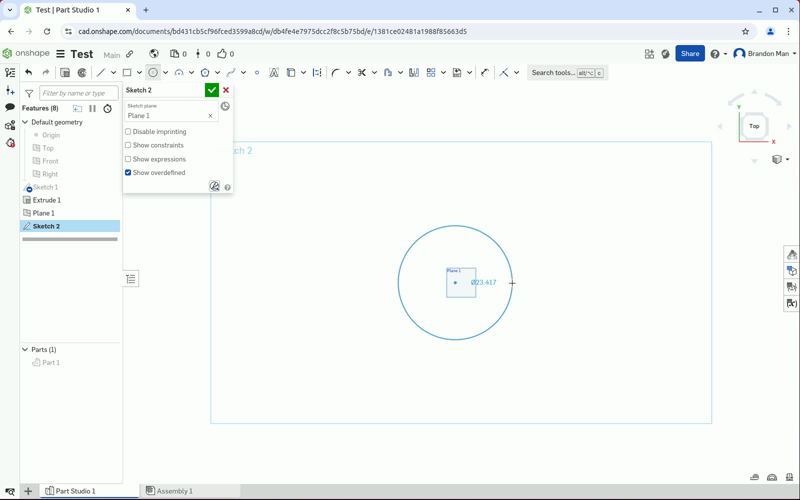
key(esc)
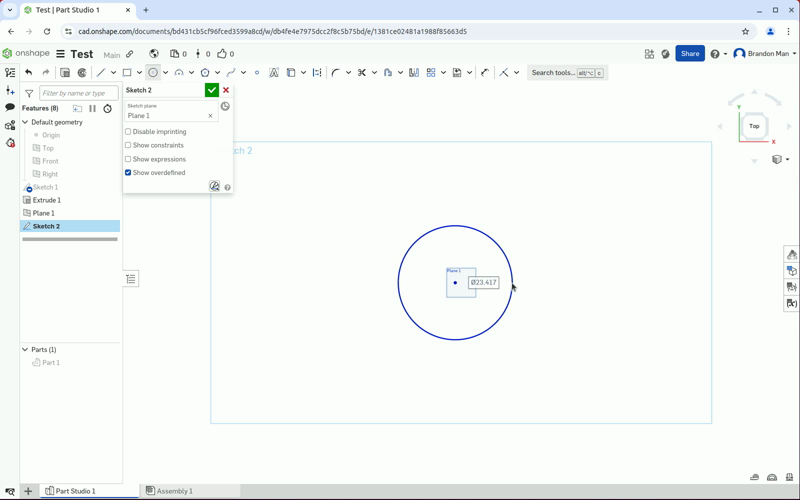
mouse_move(484, 267)
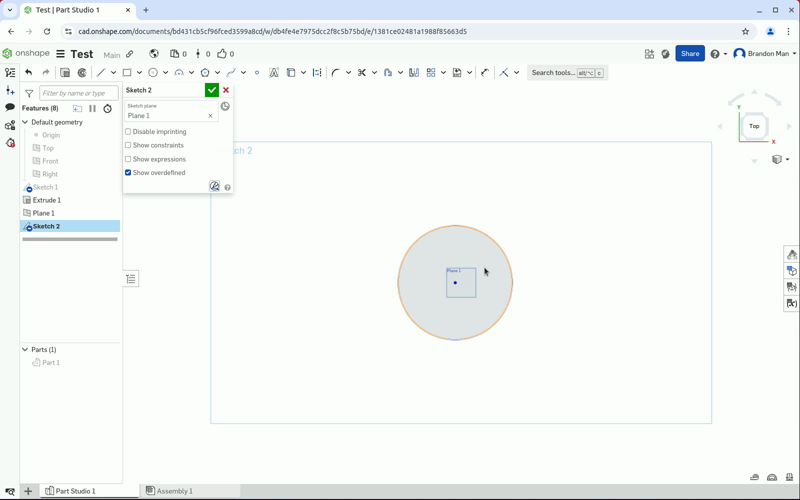
click(484, 267)
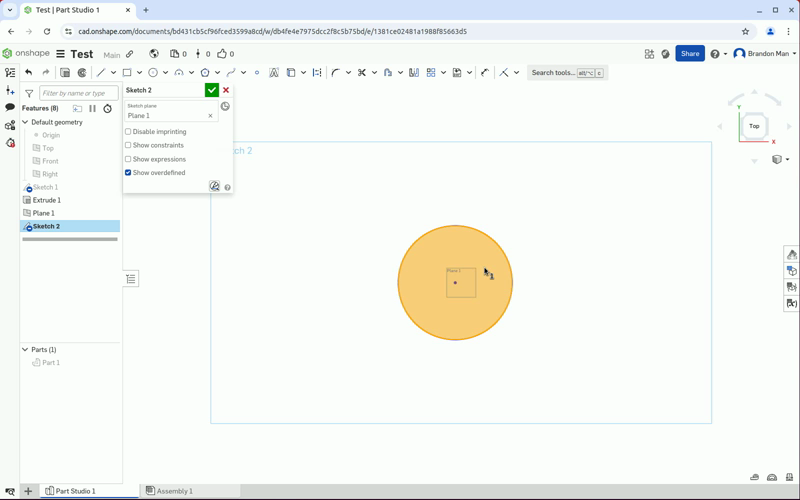
mouse_move(73, 352)
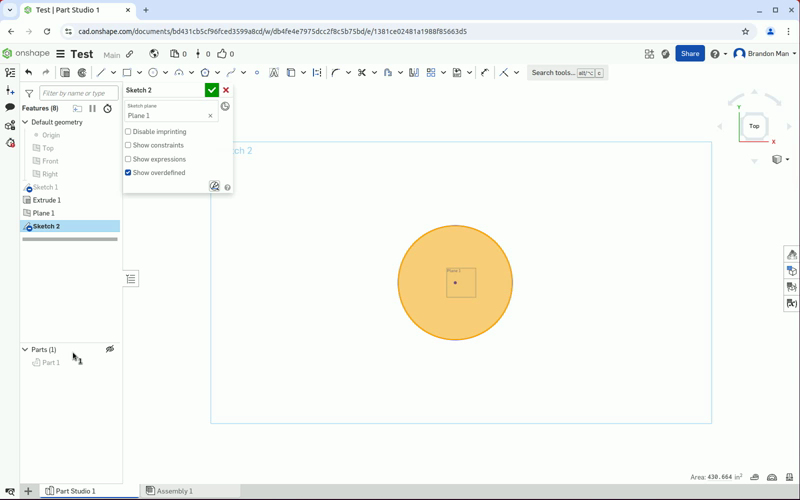
key(shift+y)
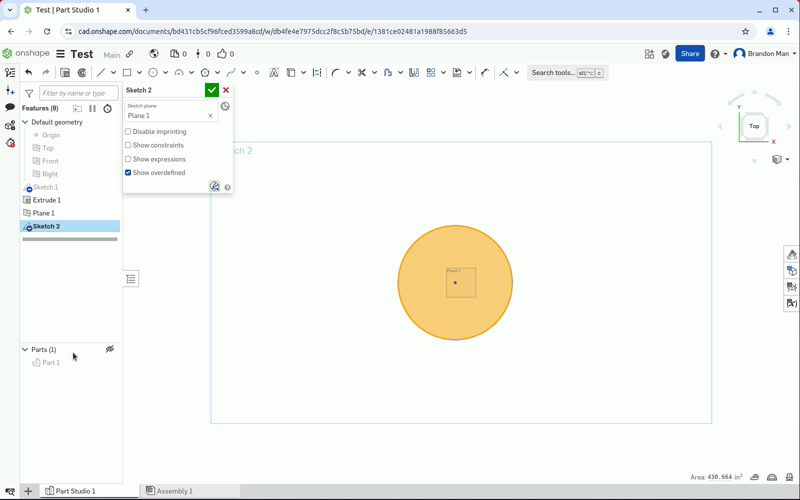
key(shift+e)
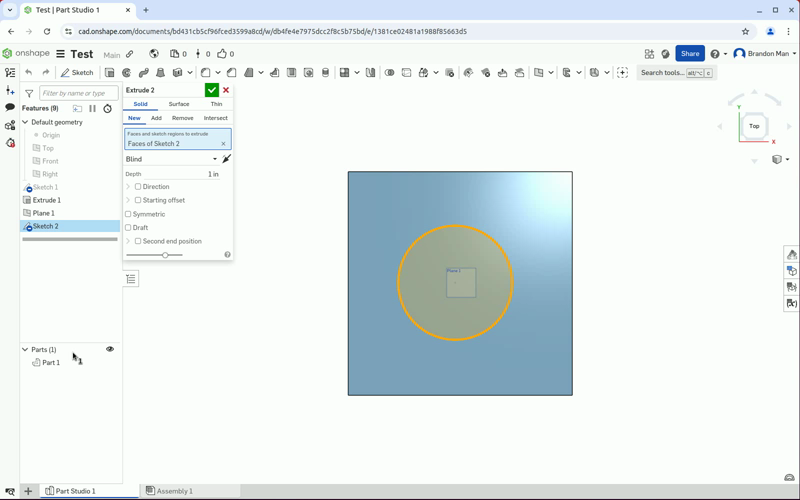
mouse_move(143, 106)
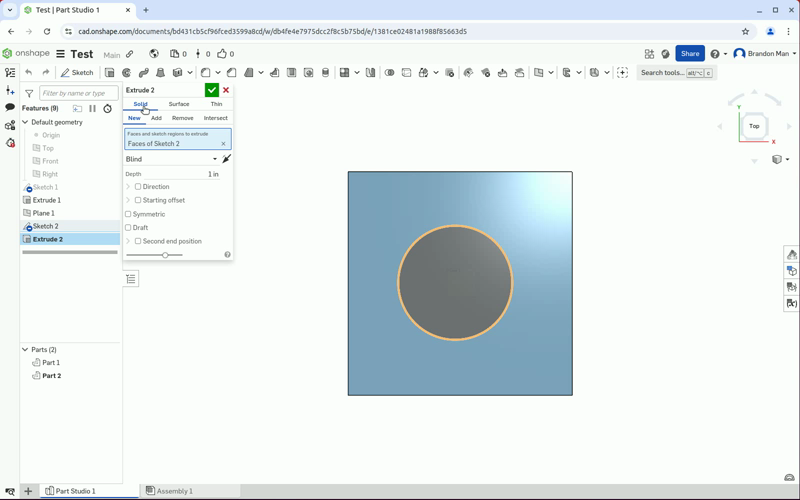
click(143, 106)
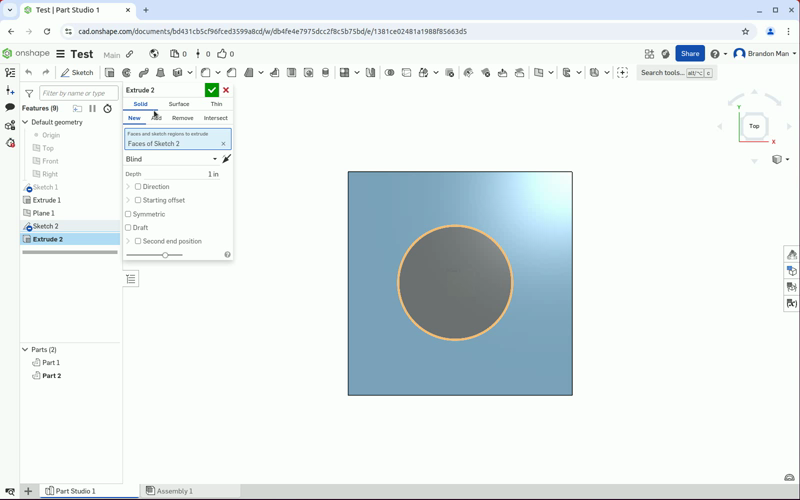
mouse_move(186, 120)
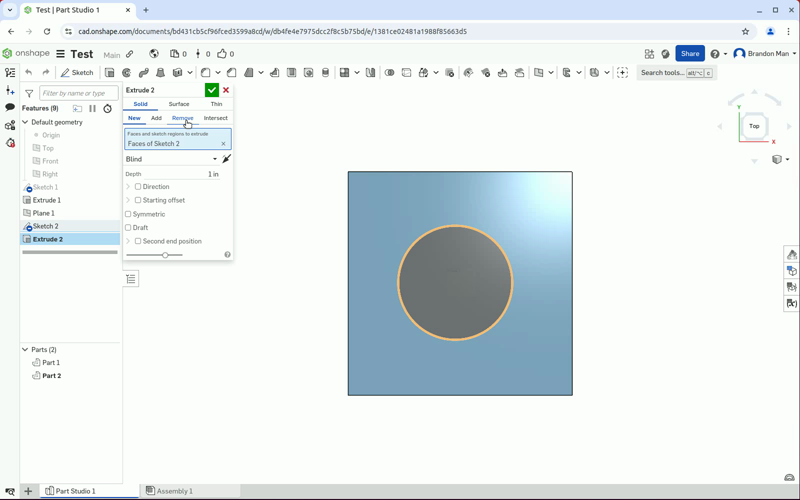
click(186, 120)
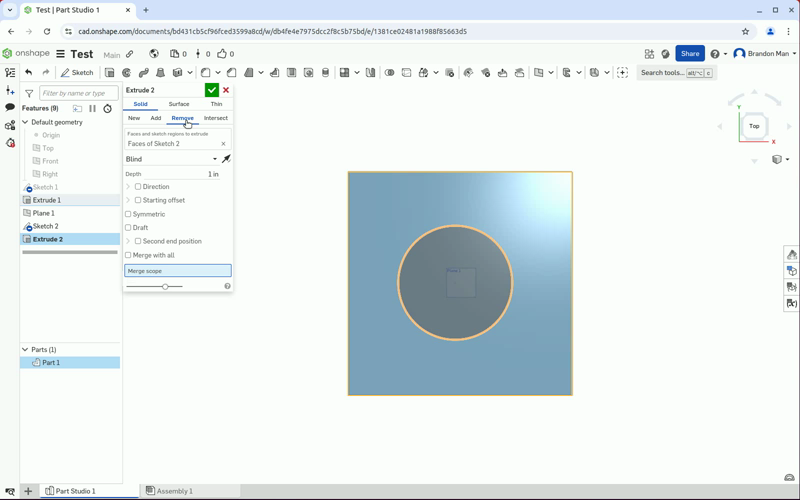
key(tab, 4)
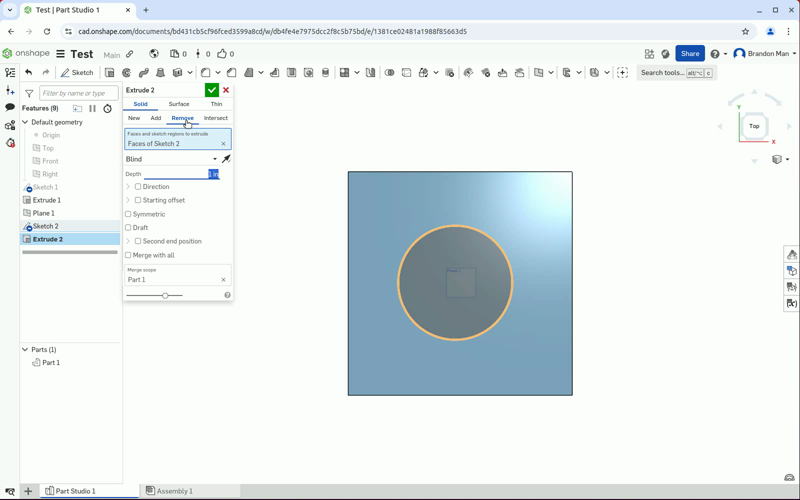
text(4.574)
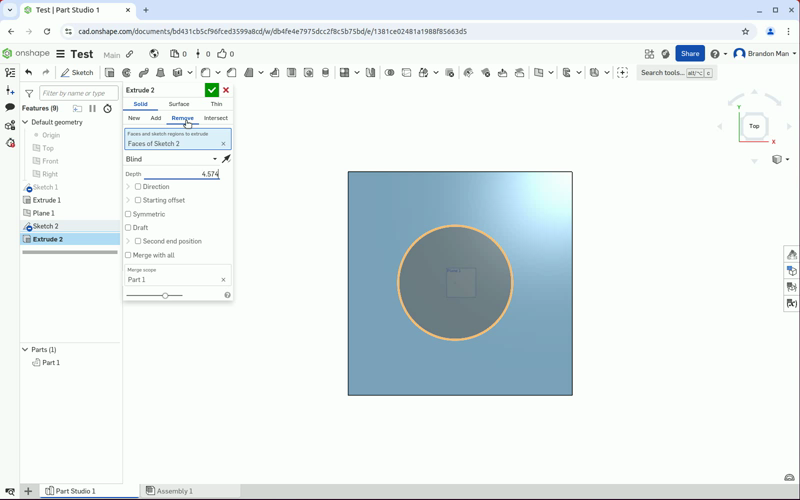
key(tab, 6)
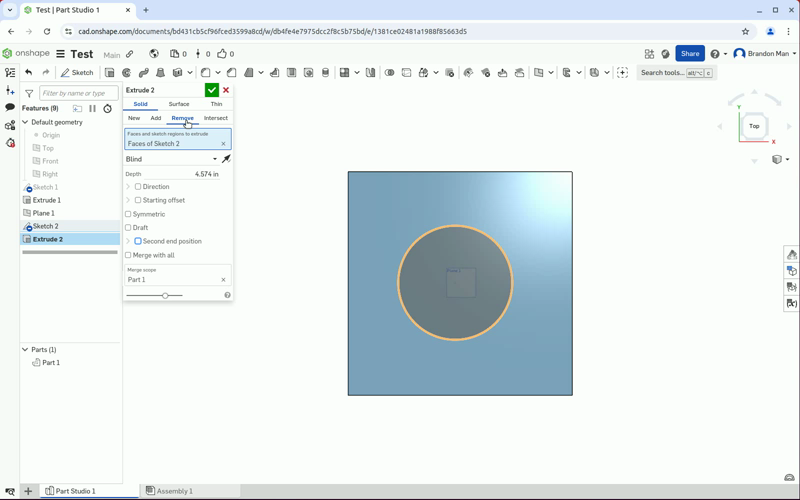
key(space)
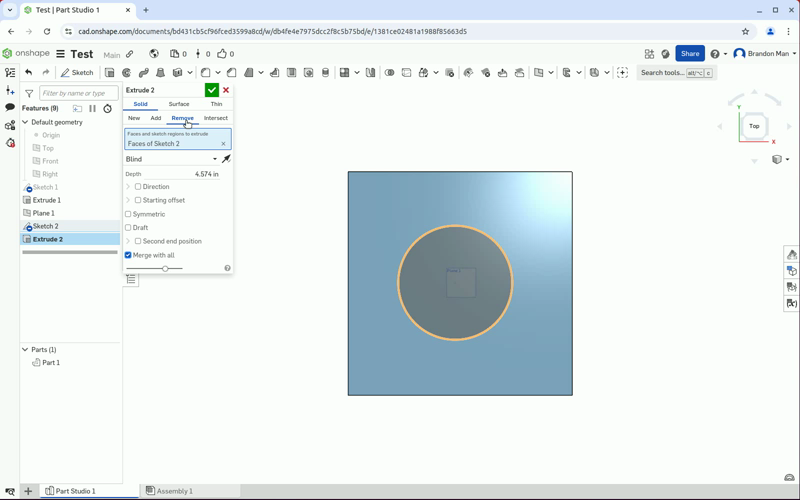
key(enter)
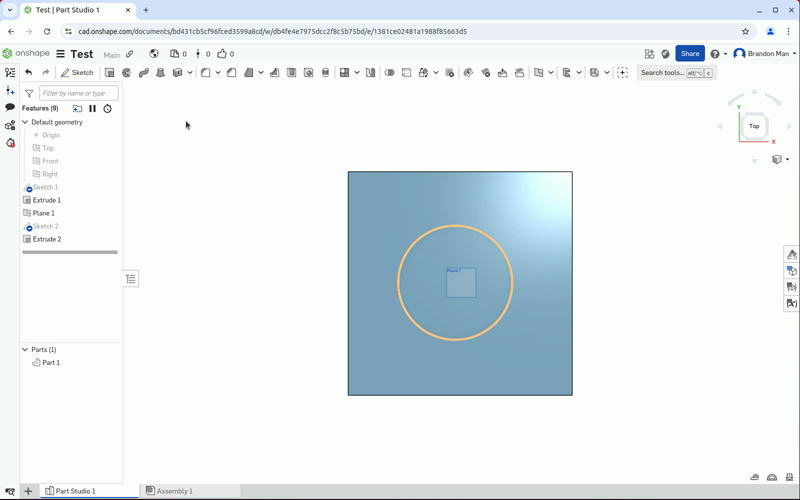
key(shift+h)
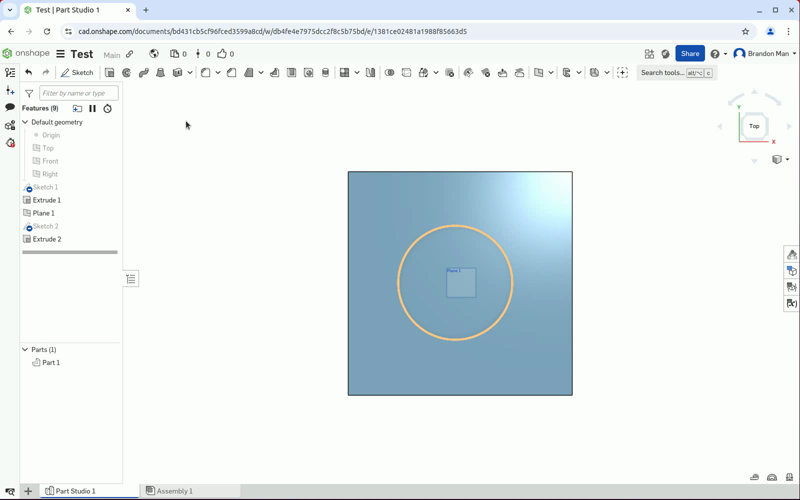
key(shift+h)
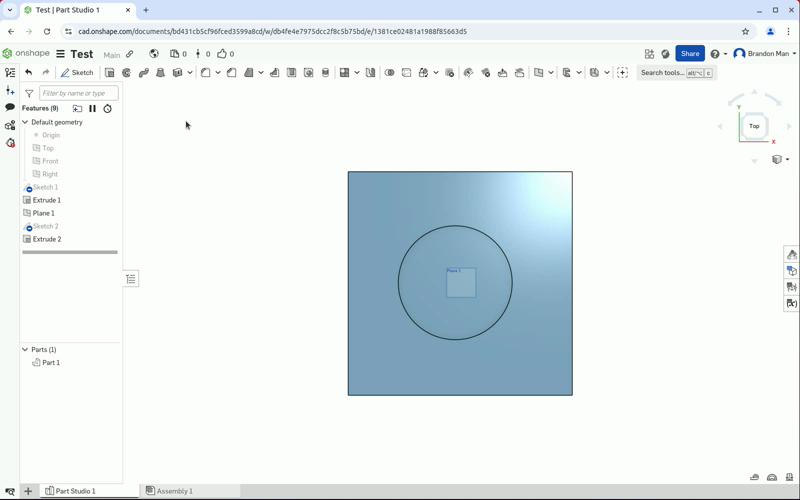
mouse_move(73, 189)
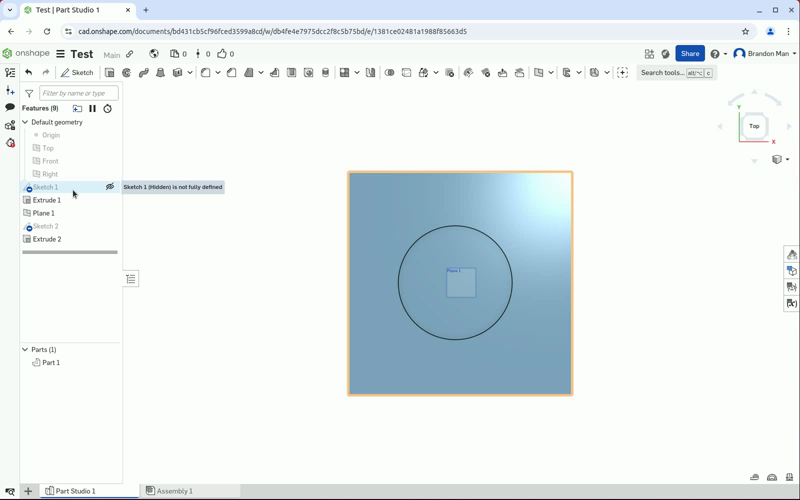
click(73, 189)
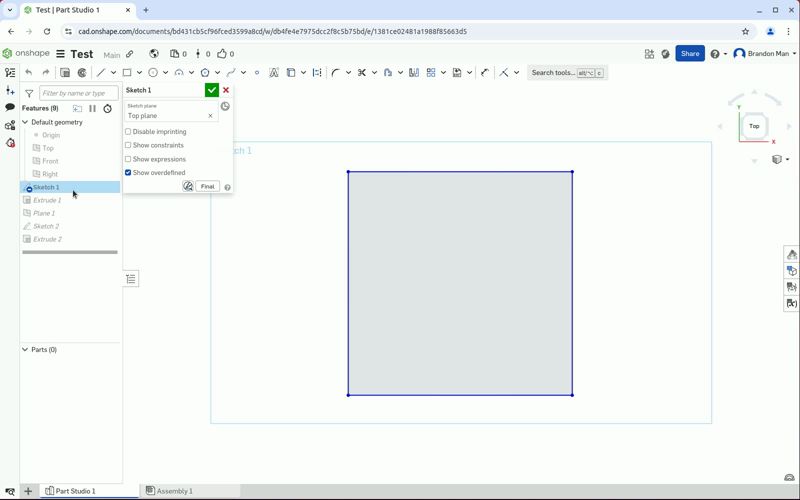
mouse_move(229, 92)
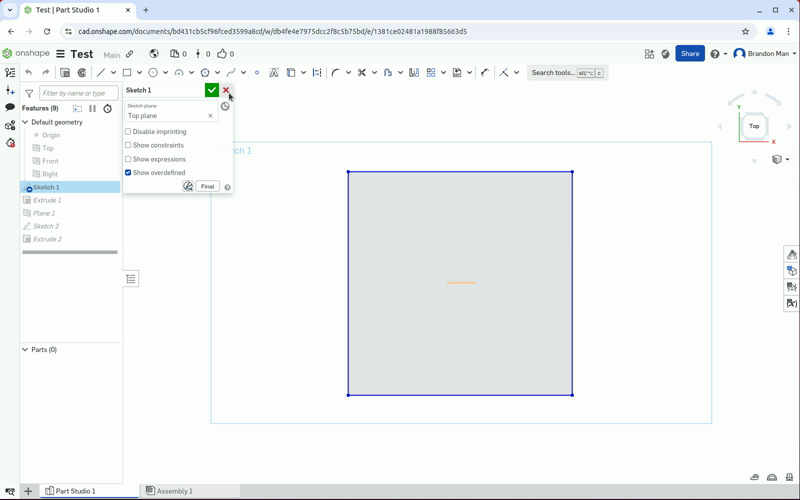
click(229, 92)
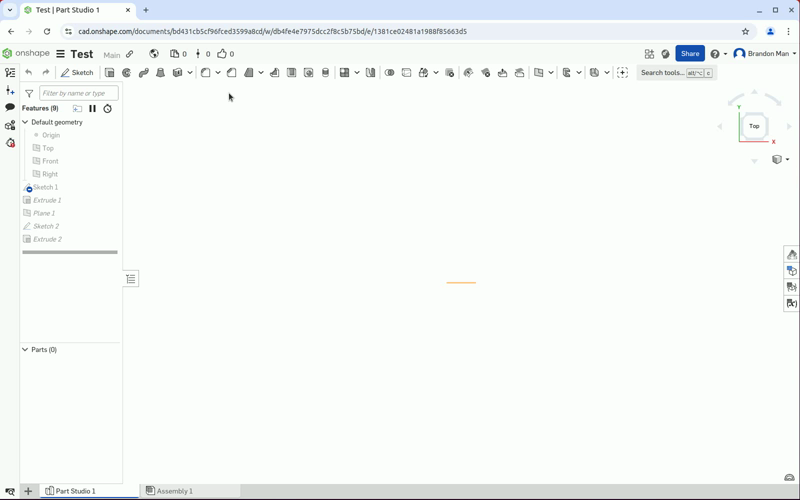
key(shift+s)
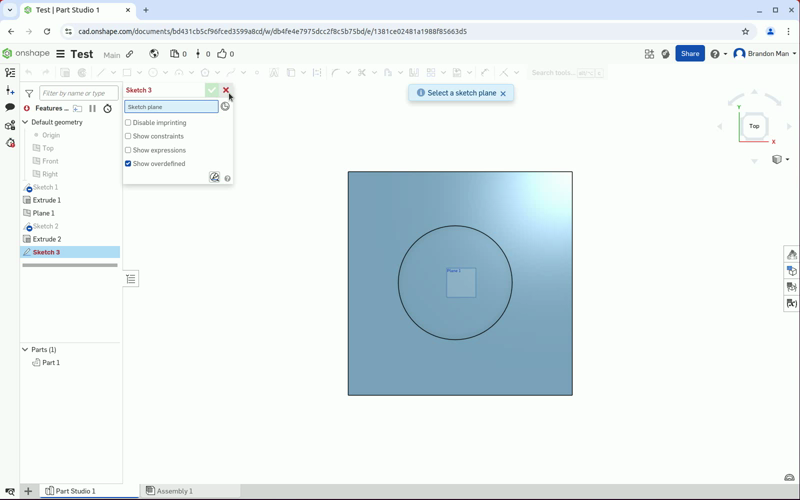
mouse_move(73, 215)
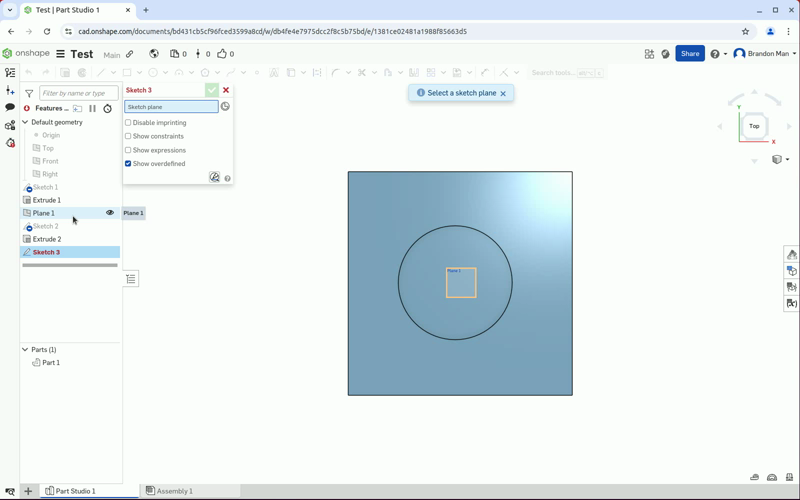
click(73, 215)
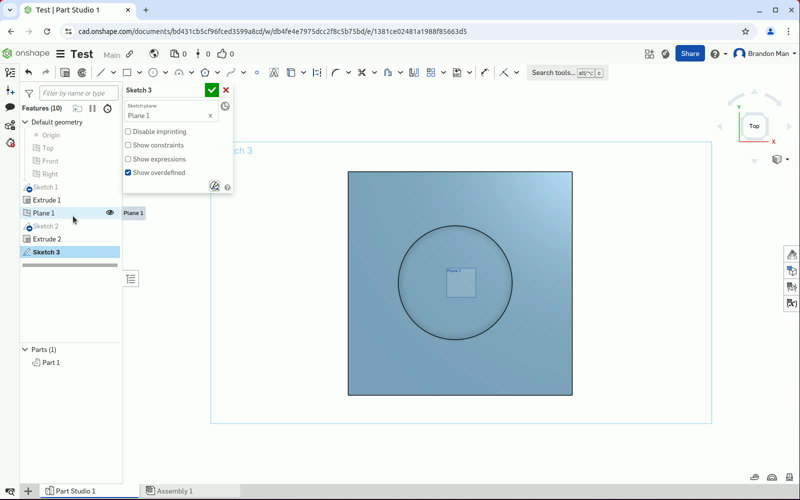
mouse_move(73, 352)
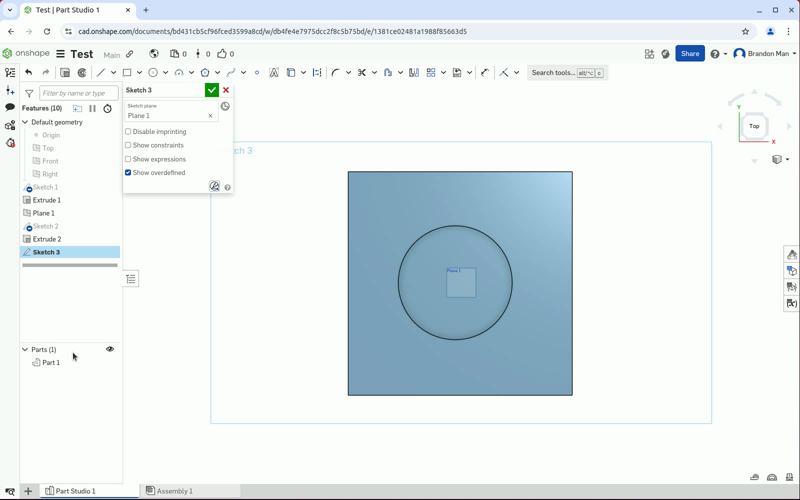
key(y)
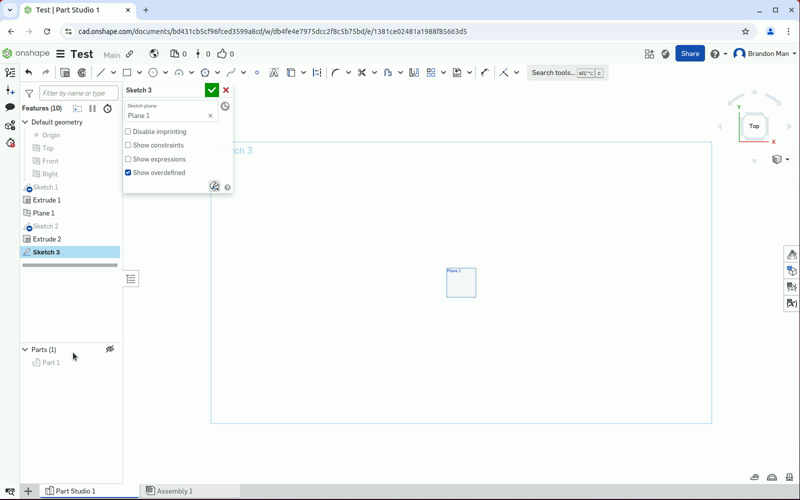
key(l)
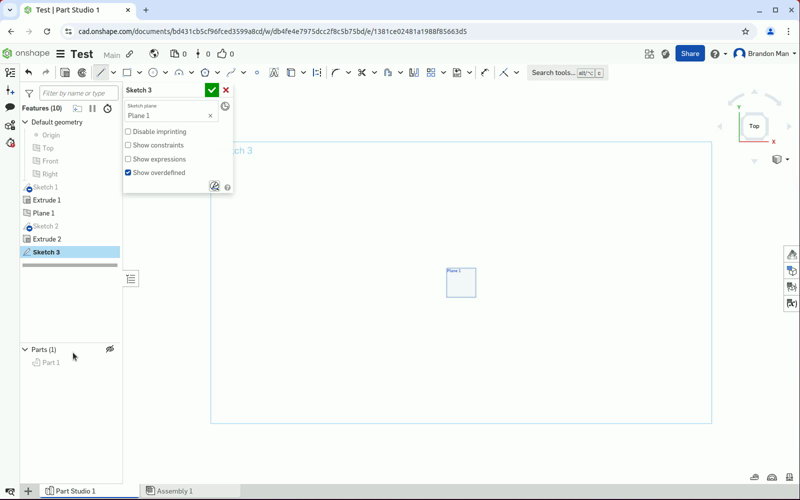
key_down(shift)
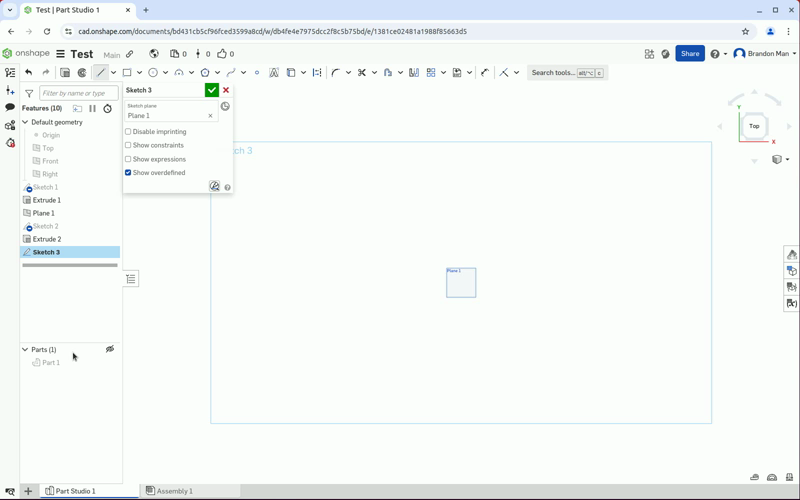
mouse_move(382, 361)
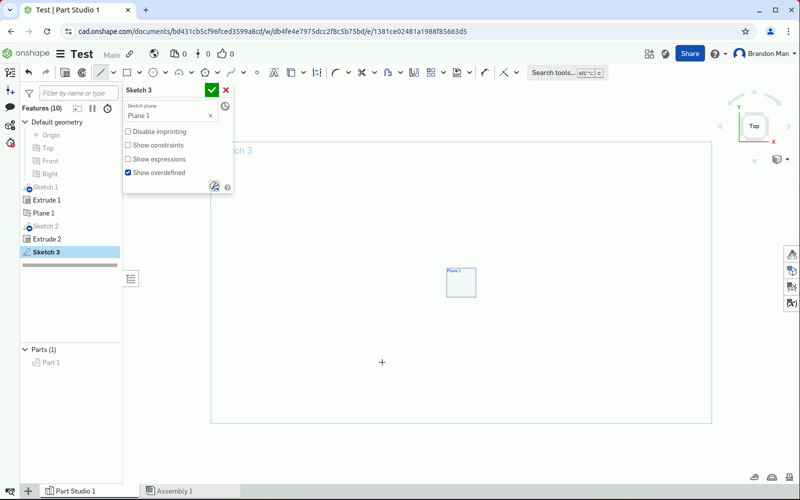
click(382, 361)
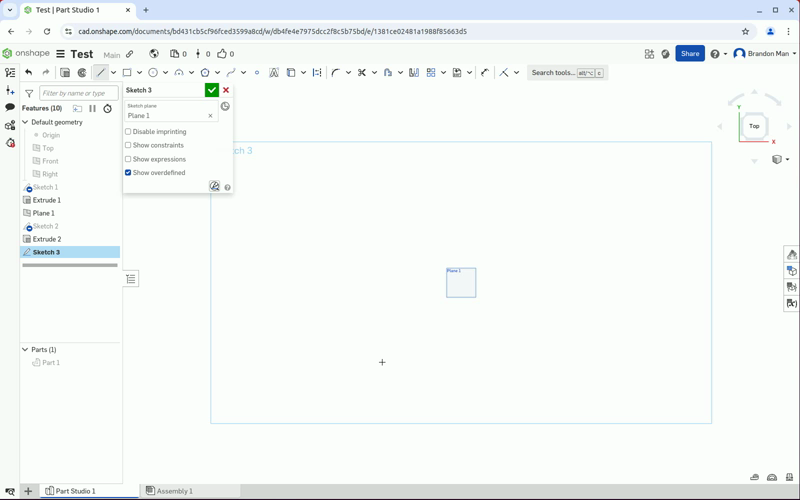
key_up(shift)
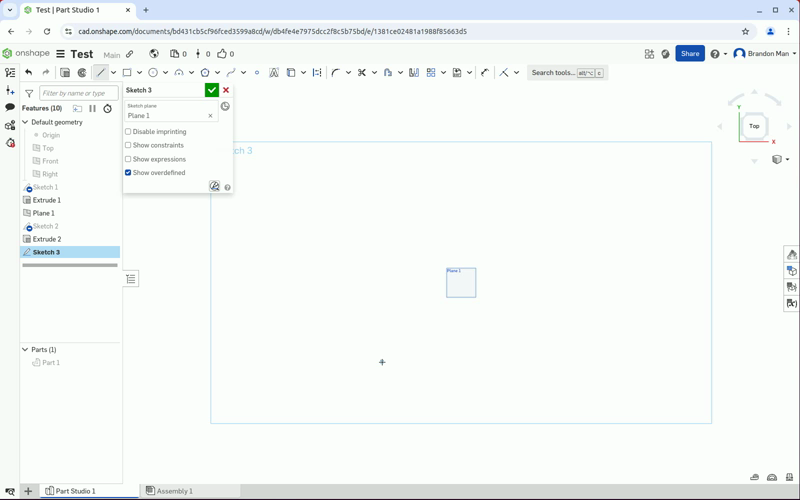
key_down(shift)
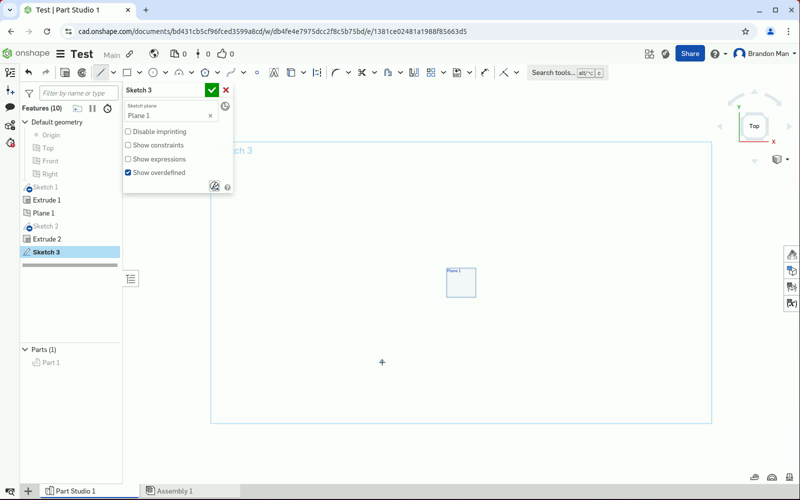
mouse_move(538, 361)
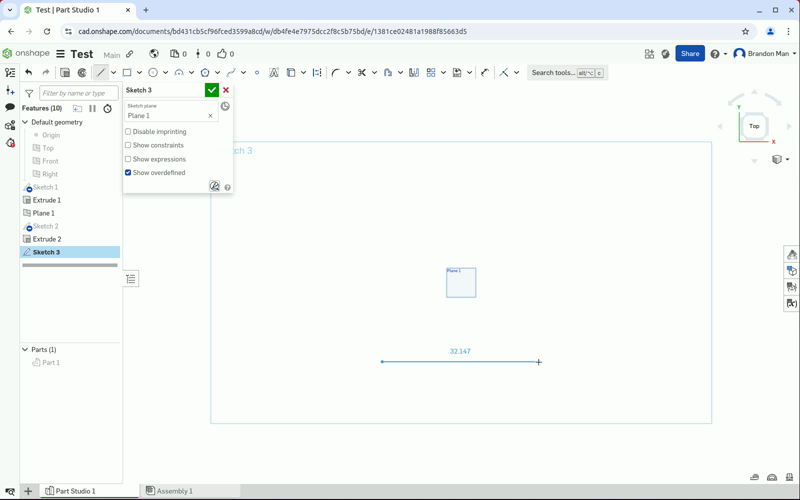
click(538, 361)
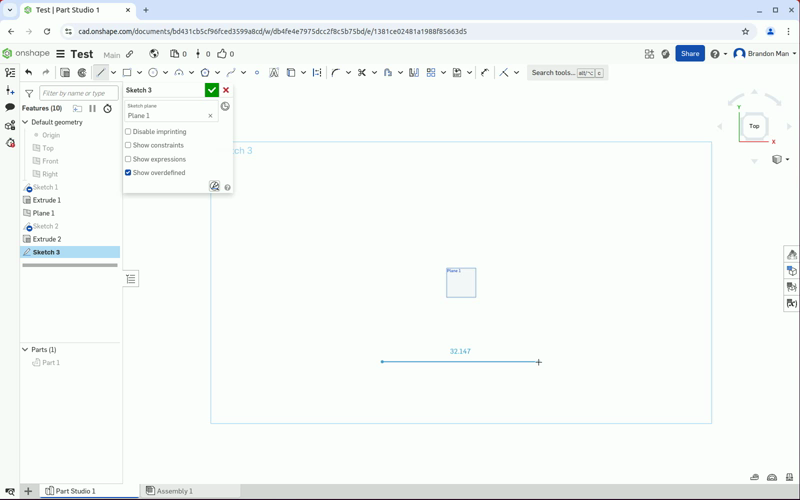
key_up(shift)
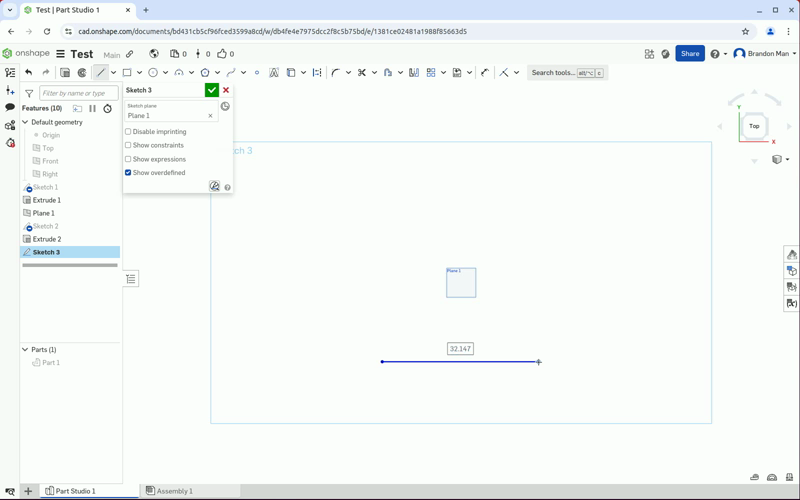
key_down(shift)
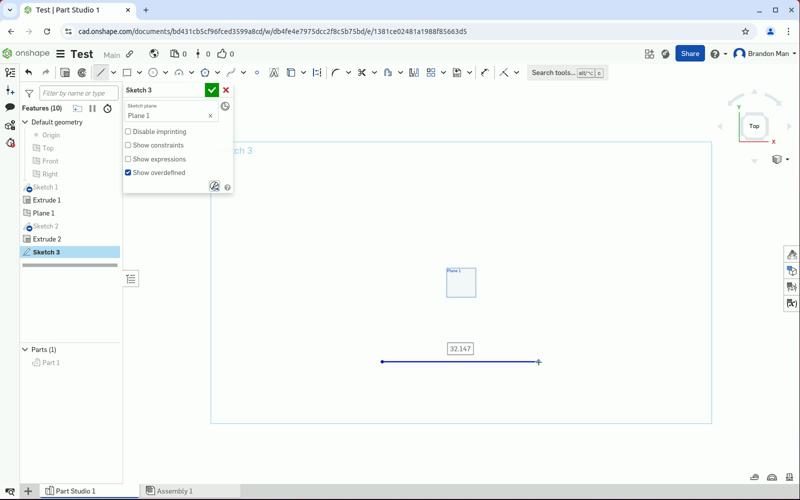
mouse_move(538, 204)
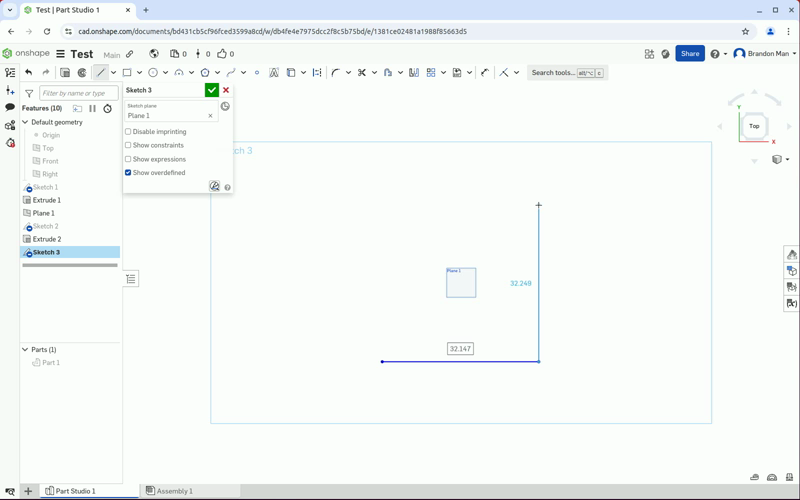
click(538, 204)
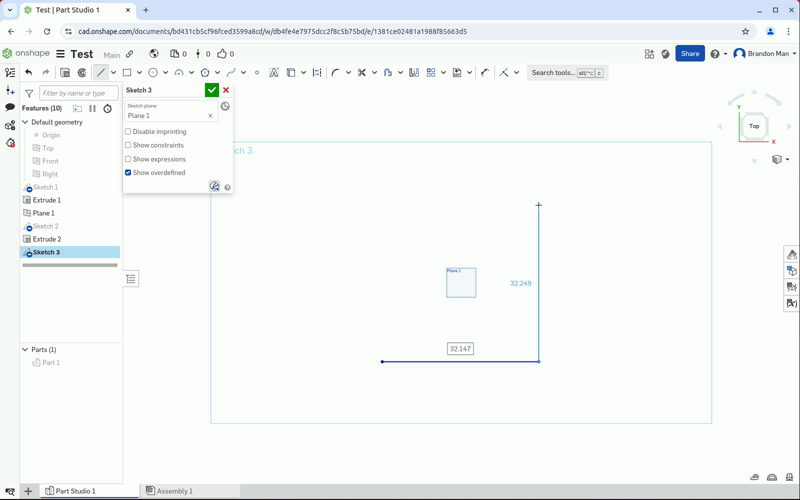
key_up(shift)
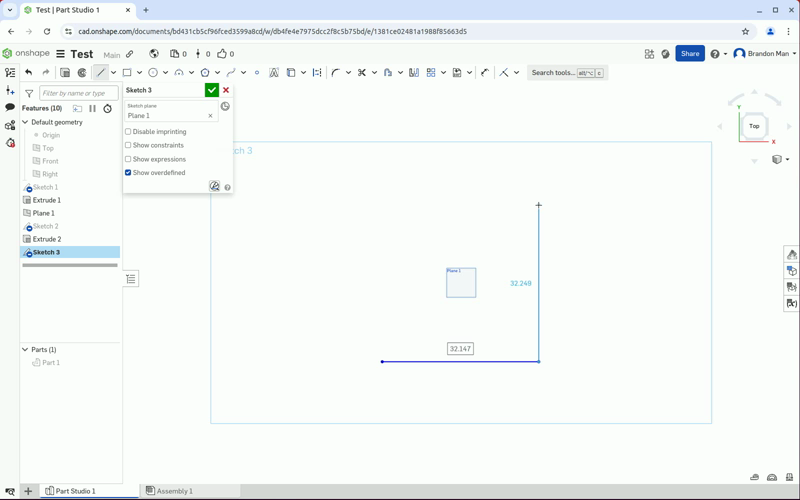
key_down(shift)
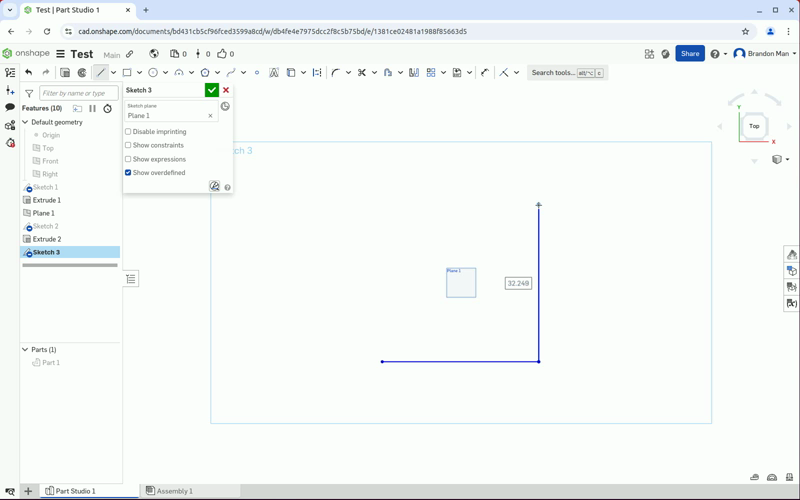
mouse_move(382, 204)
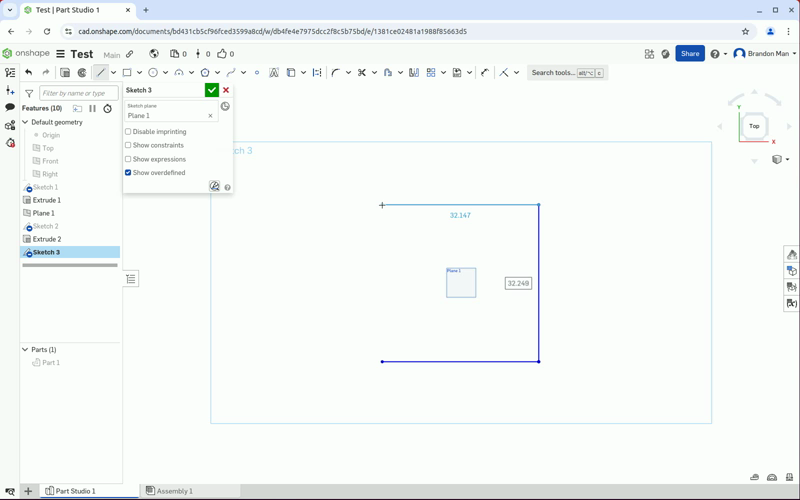
click(382, 204)
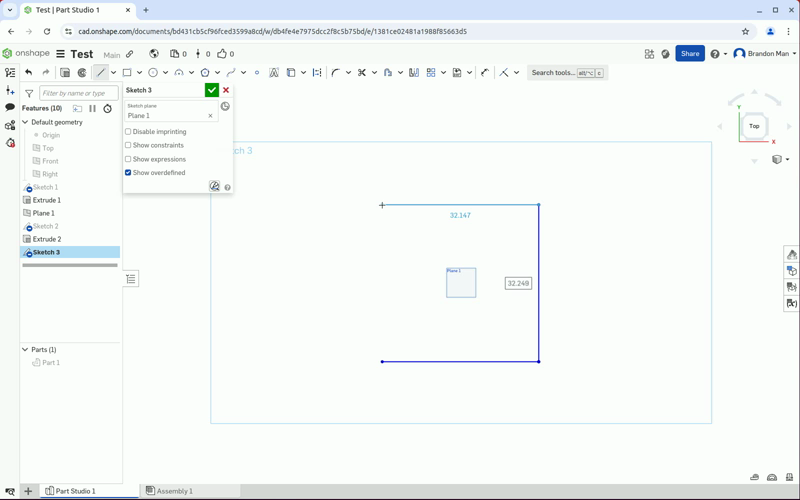
key_up(shift)
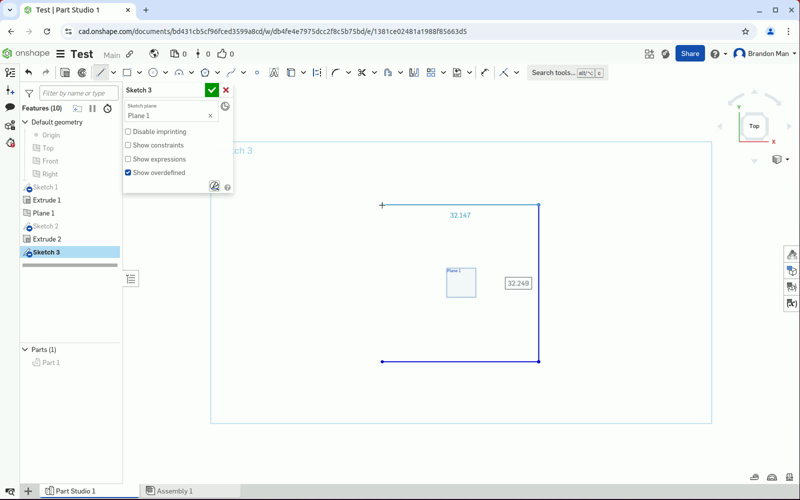
key_down(shift)
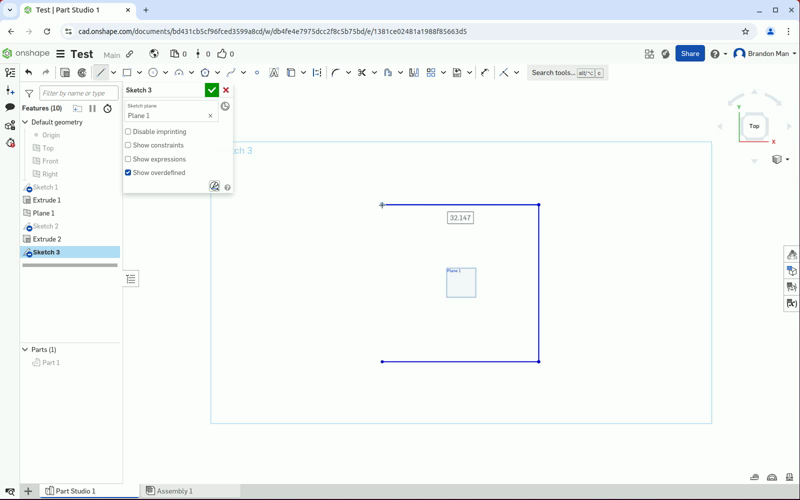
mouse_move(382, 361)
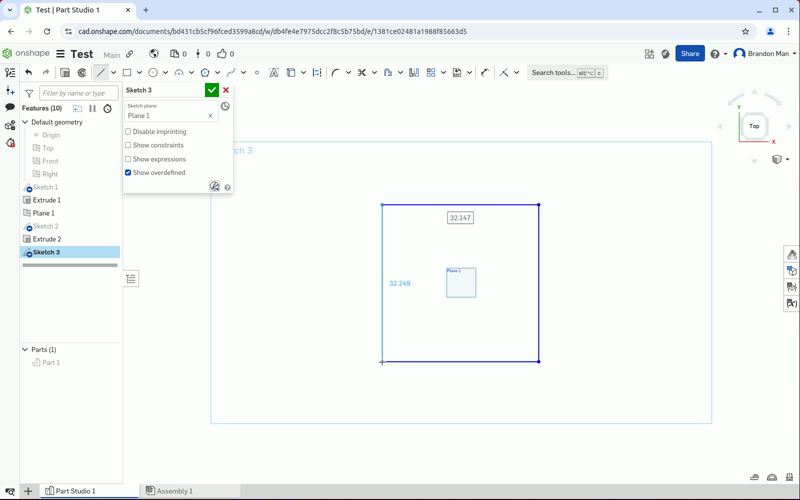
key_up(shift)
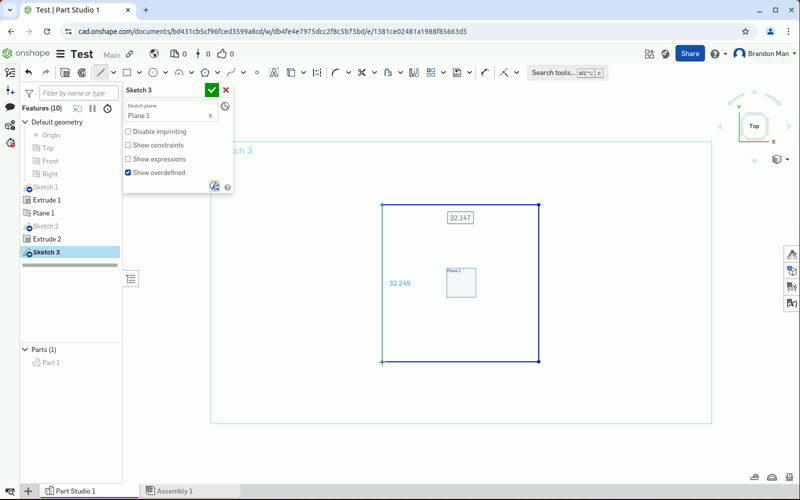
click(382, 361)
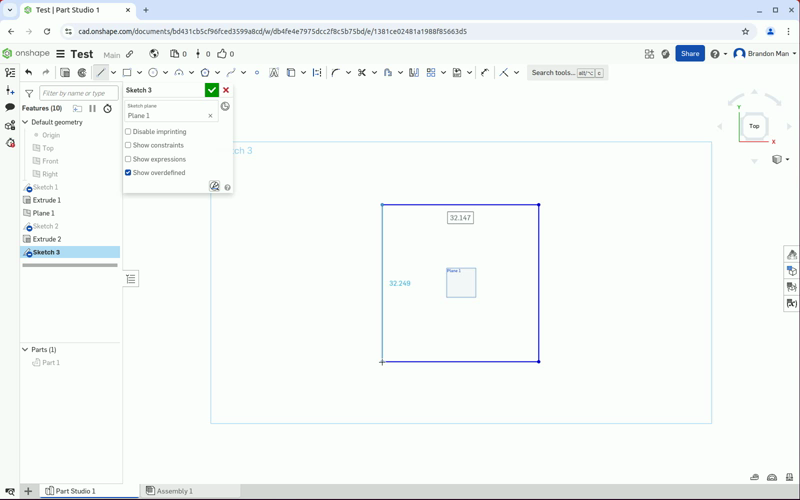
key(esc)
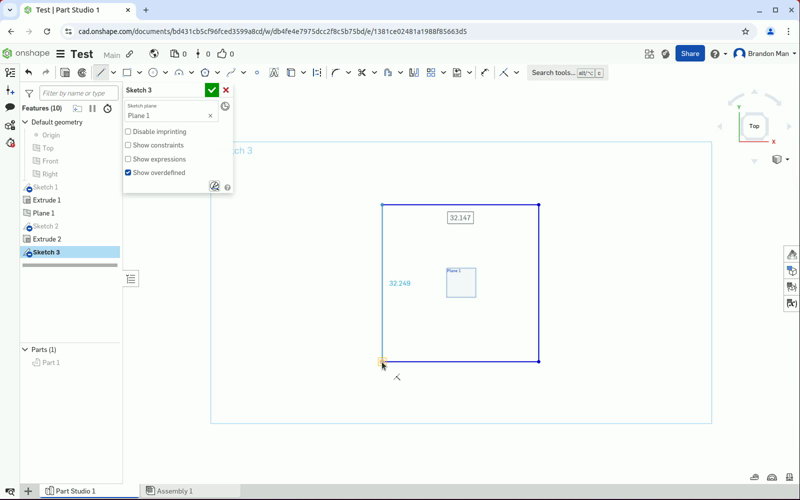
key(c)
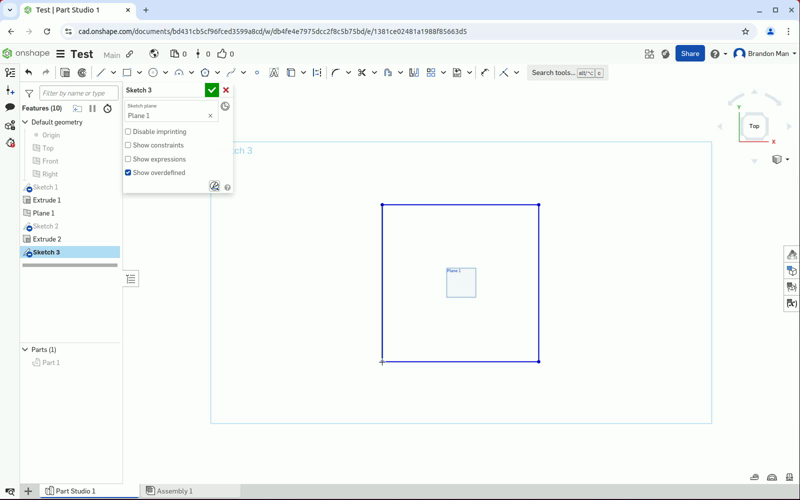
key_down(shift)
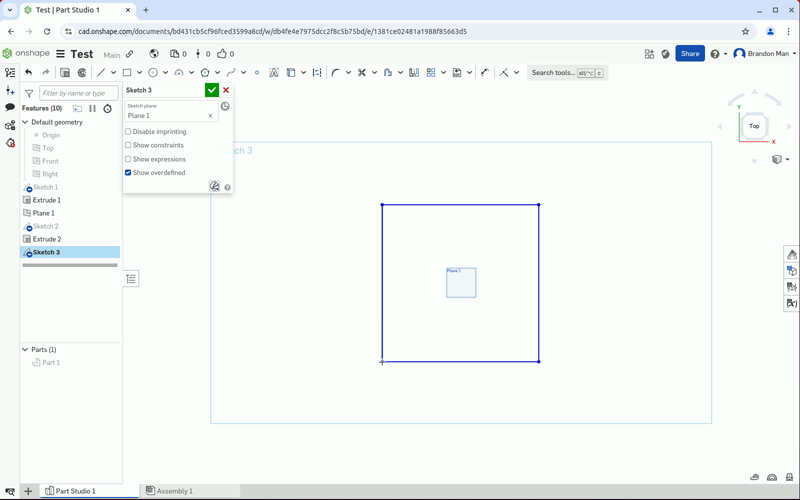
mouse_move(454, 282)
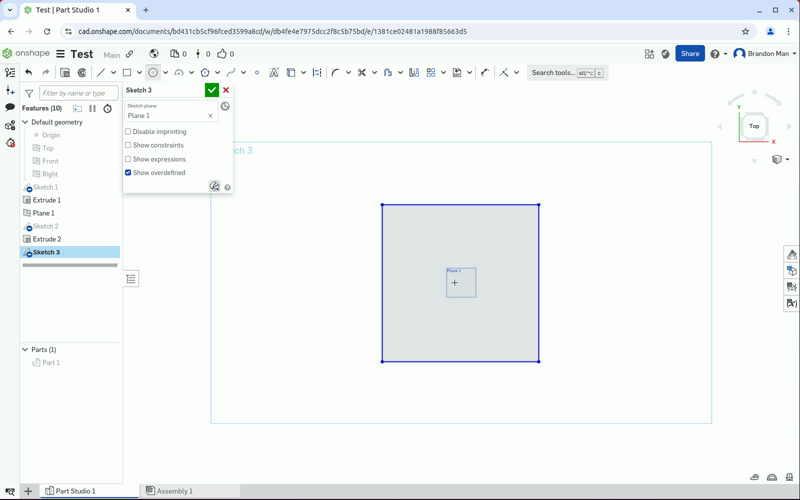
click(454, 282)
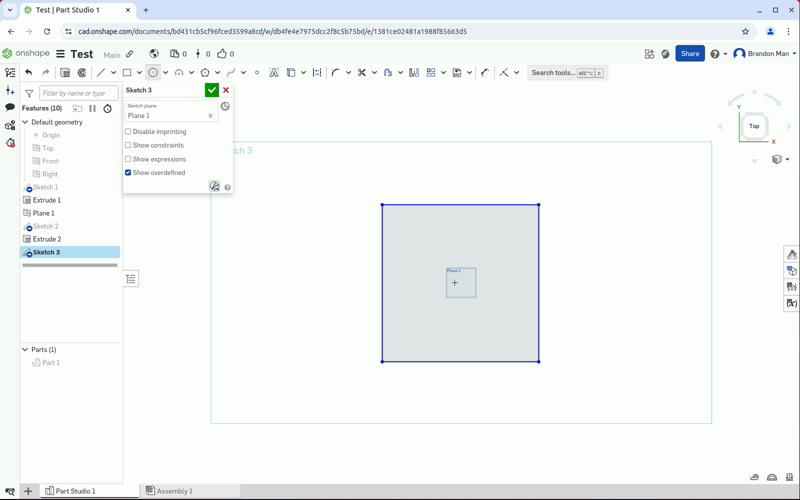
key_up(shift)
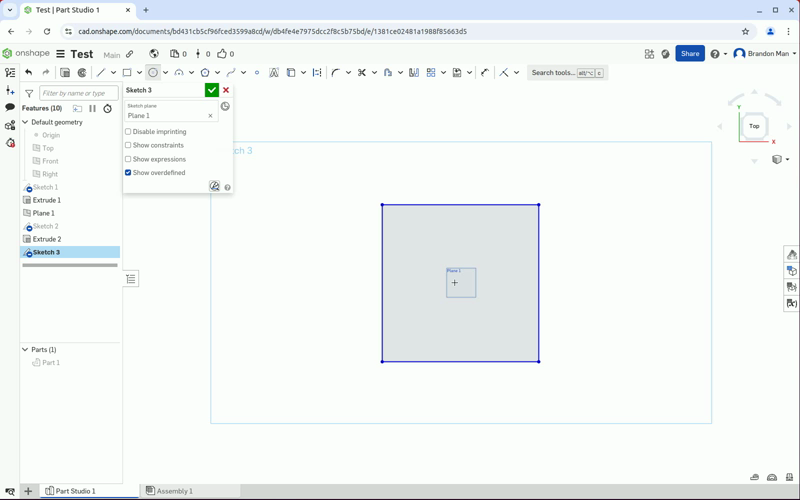
mouse_move(510, 282)
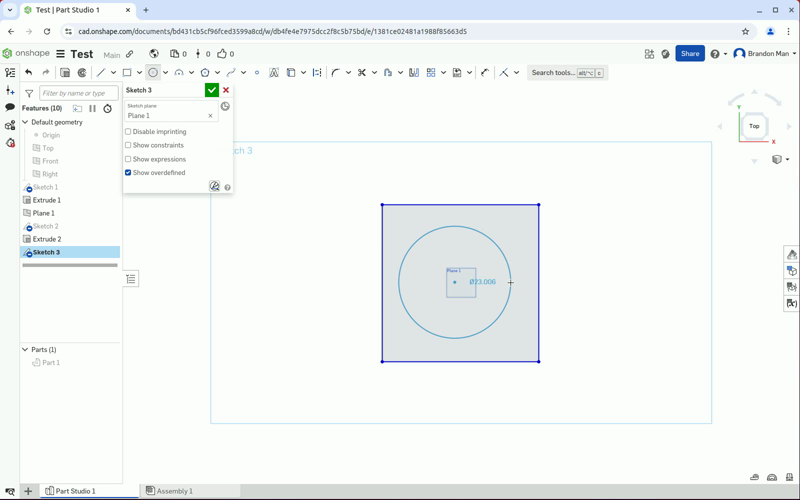
click(510, 282)
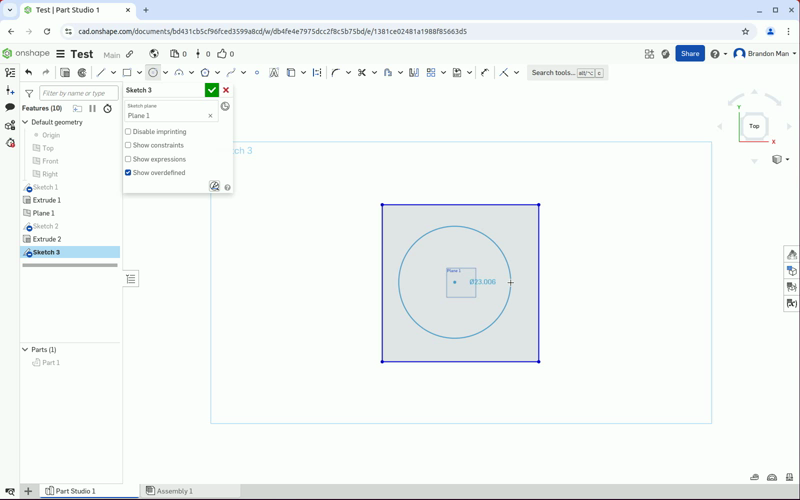
key(esc)
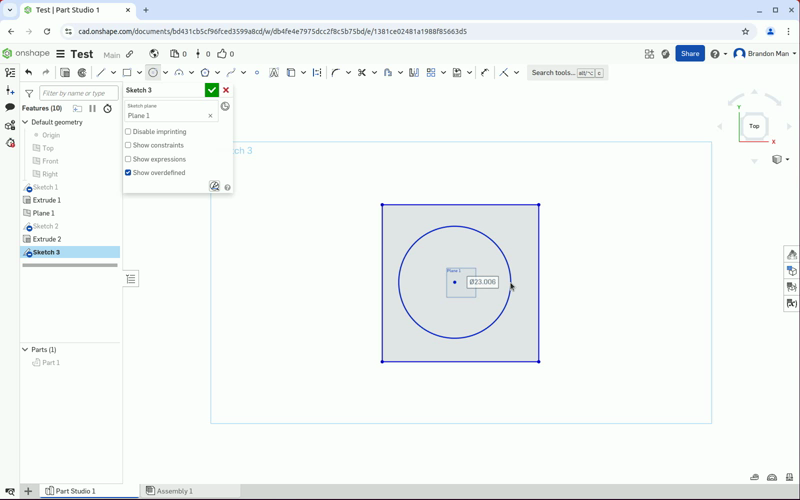
mouse_move(405, 326)
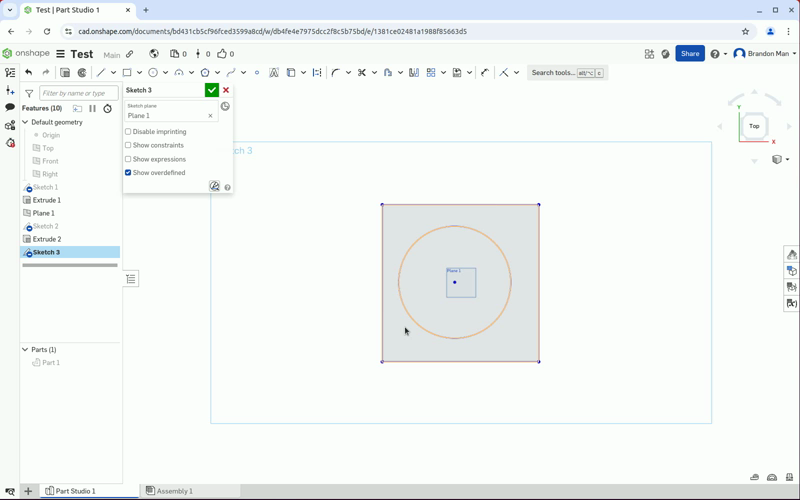
click(405, 326)
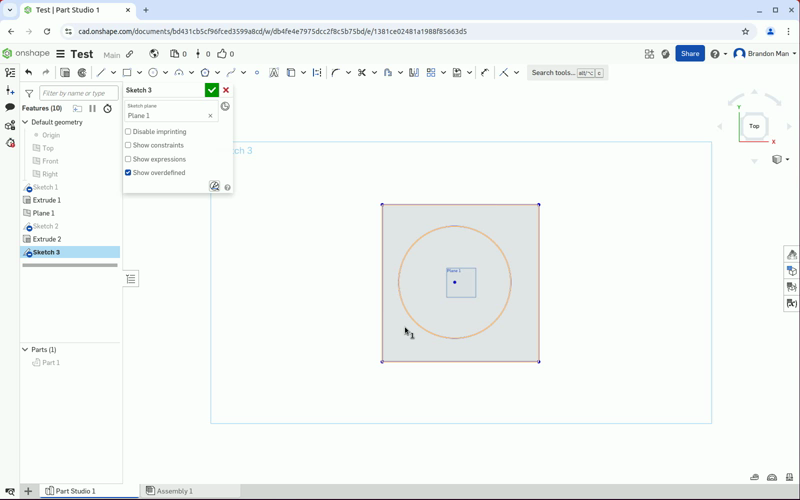
mouse_move(73, 352)
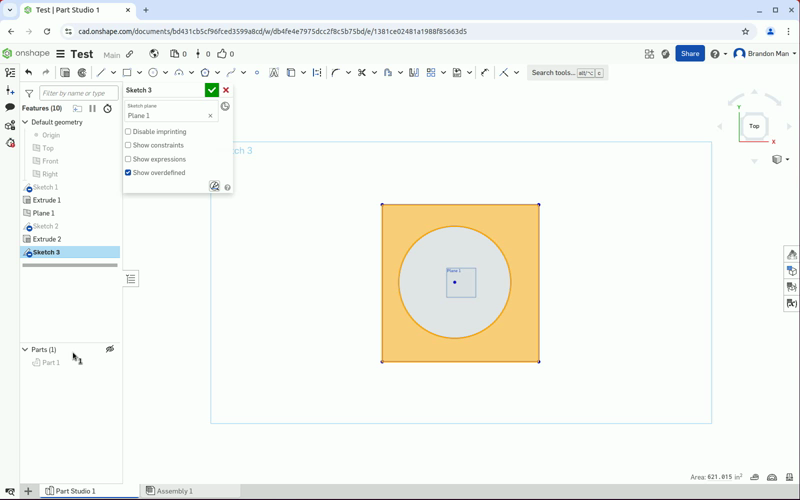
key(shift+y)
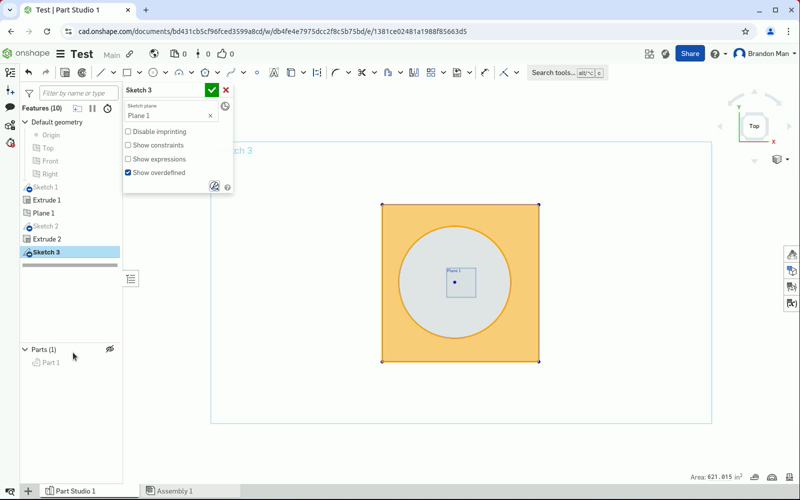
key(shift+e)
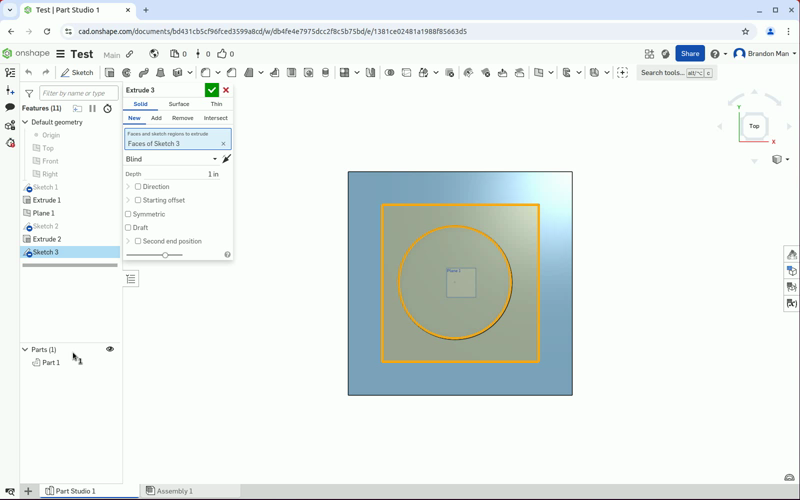
mouse_move(143, 106)
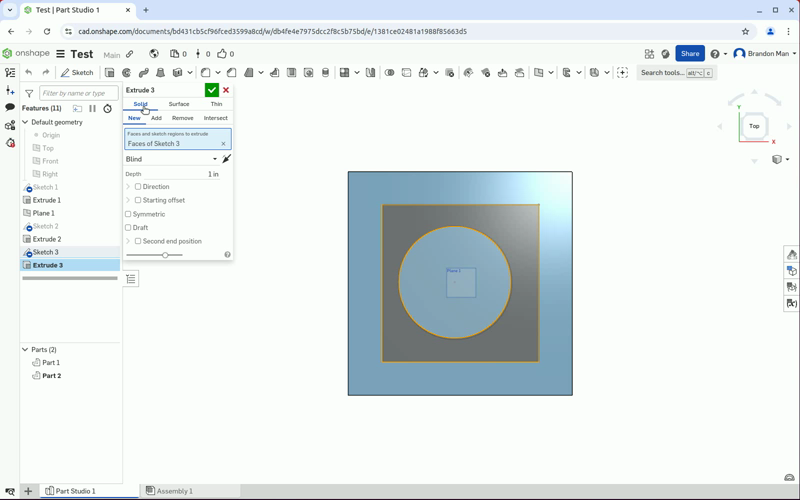
click(143, 106)
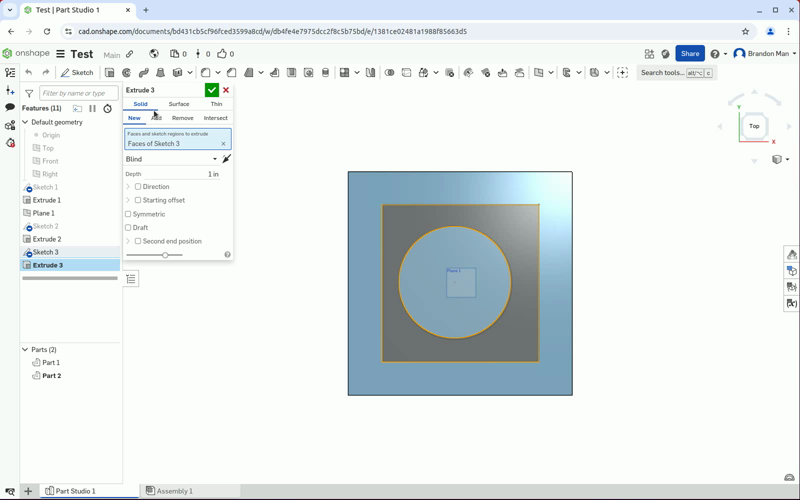
mouse_move(186, 120)
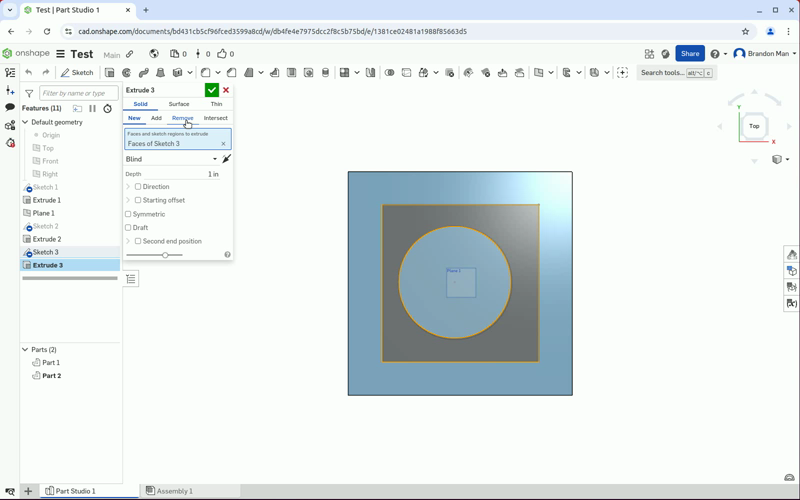
click(186, 120)
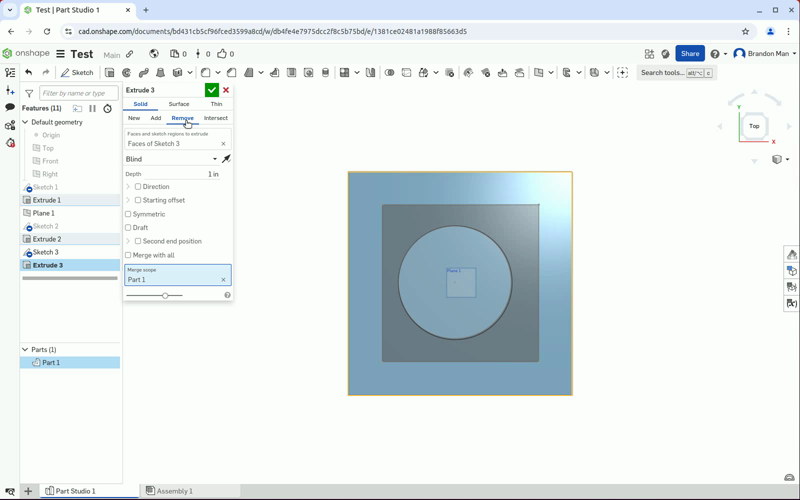
key(tab, 4)
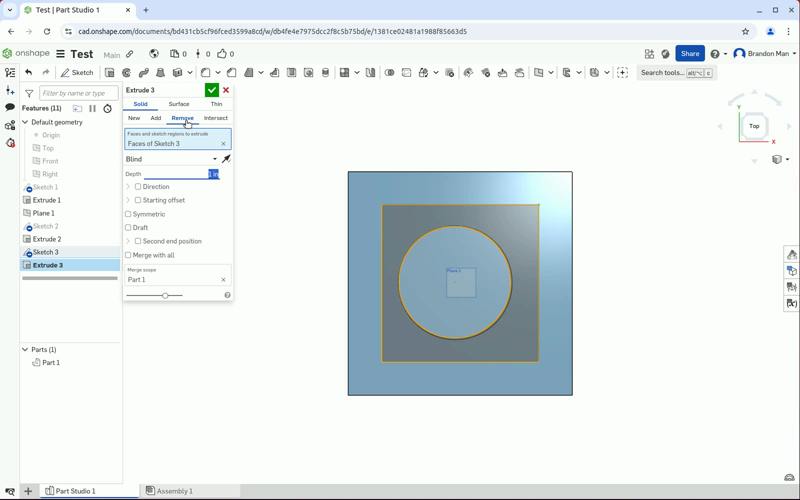
text(2.407)
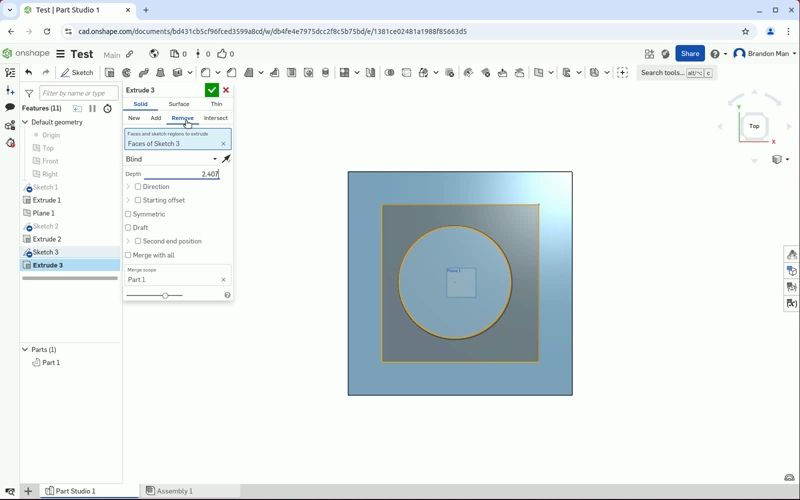
key(tab, 6)
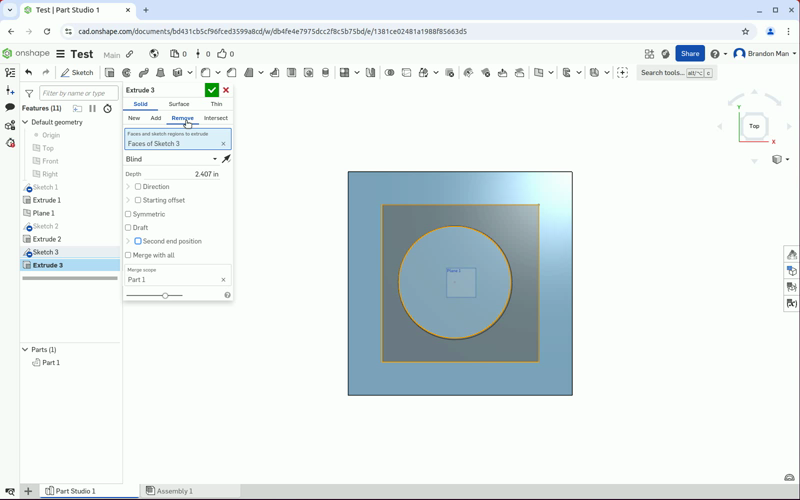
key(space)
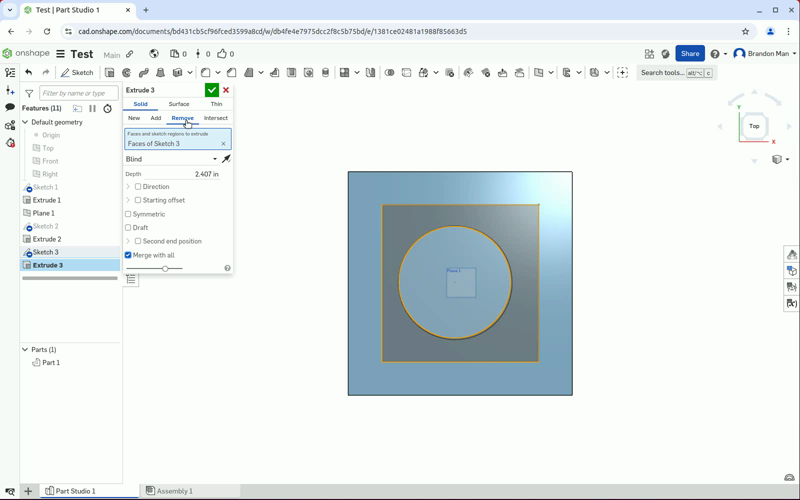
key(enter)
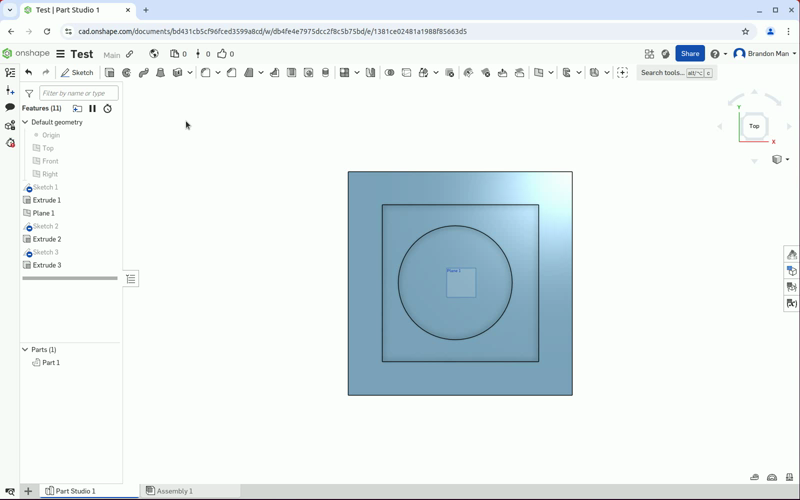
key(shift+h)
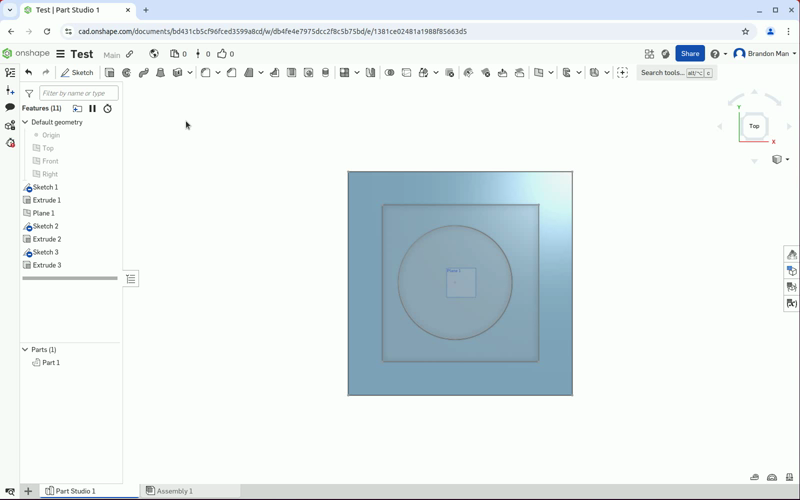
key(shift+h)
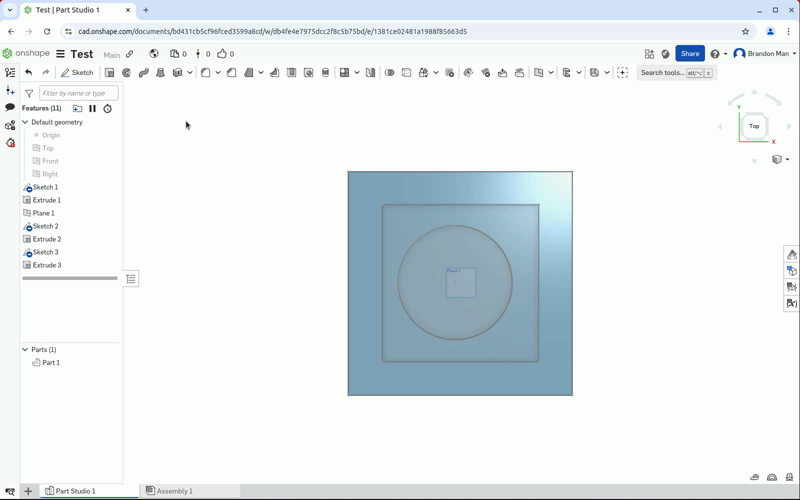
key(shift+7)
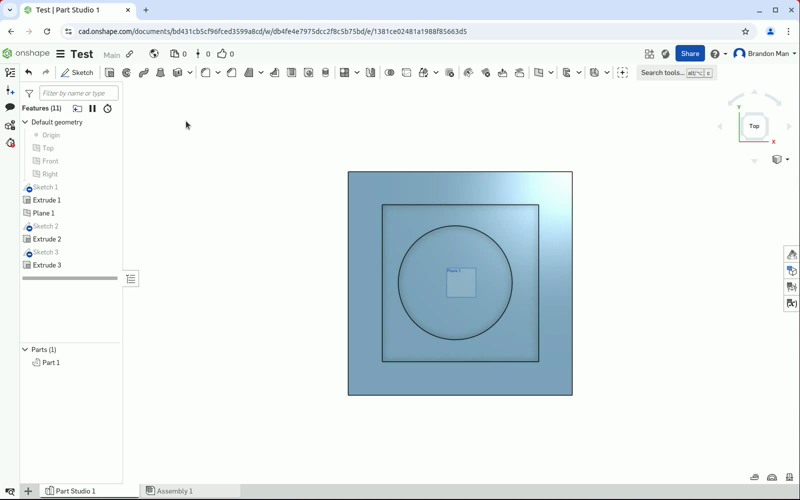
key(up, 3)
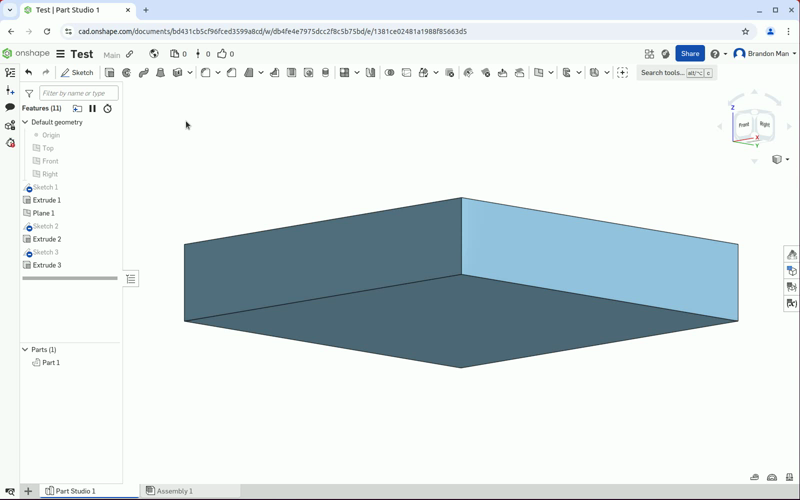
key(left, 3)
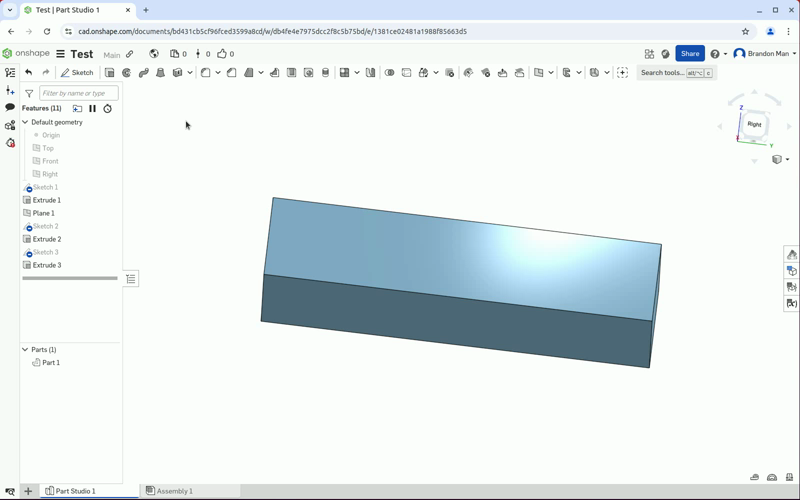
key(right, 3)
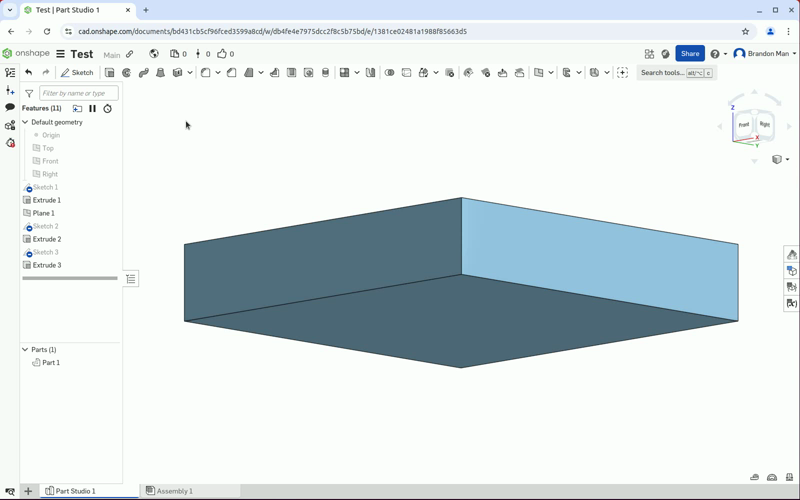
key(down, 3)
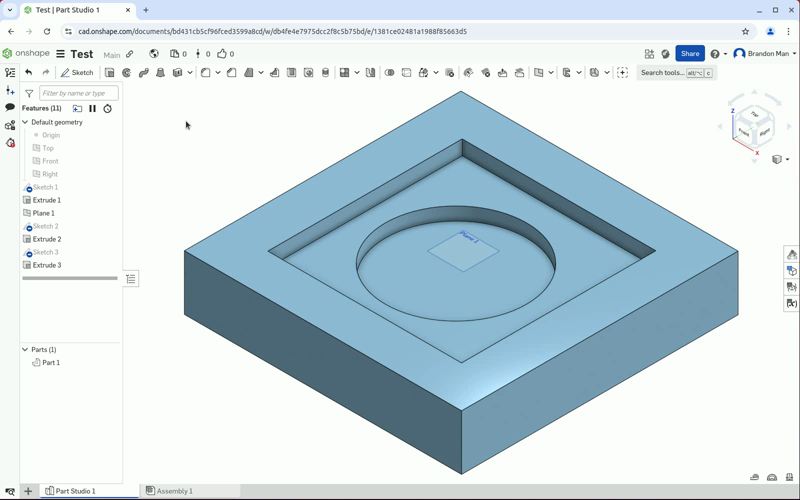
mouse_move(73, 189)
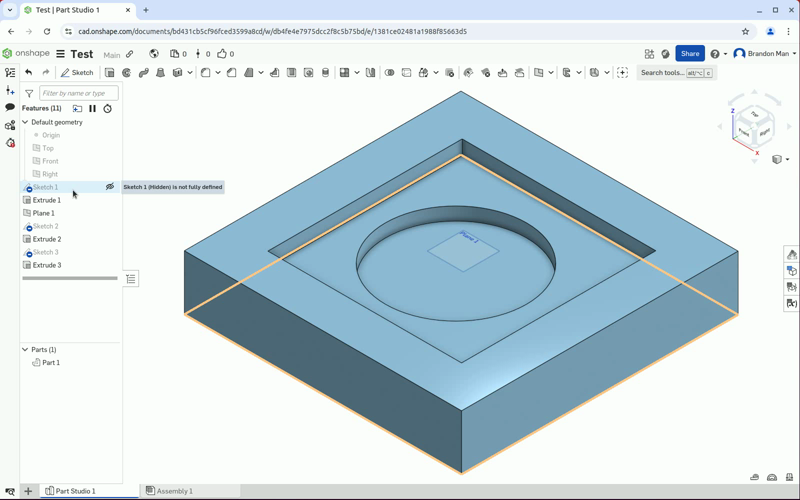
click(73, 189)